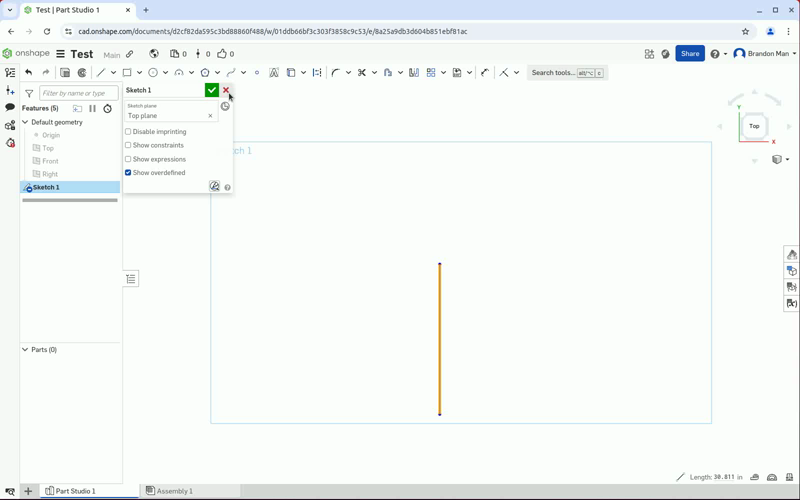
key(shift+h)
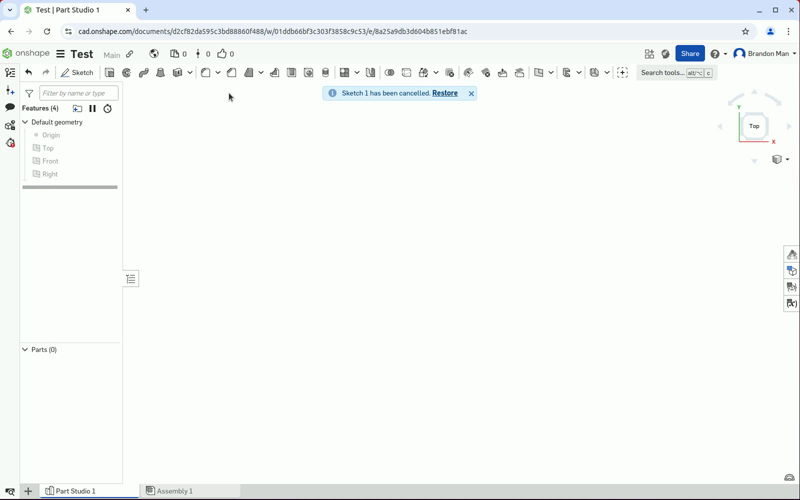
mouse_move(73, 352)
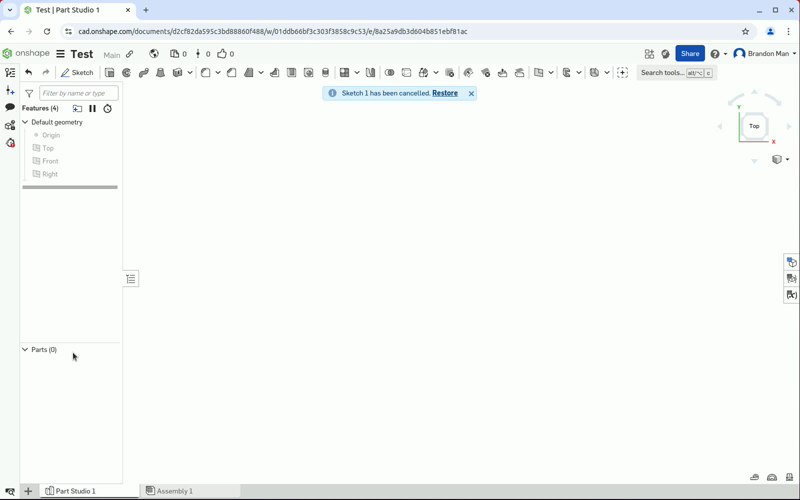
key(y)
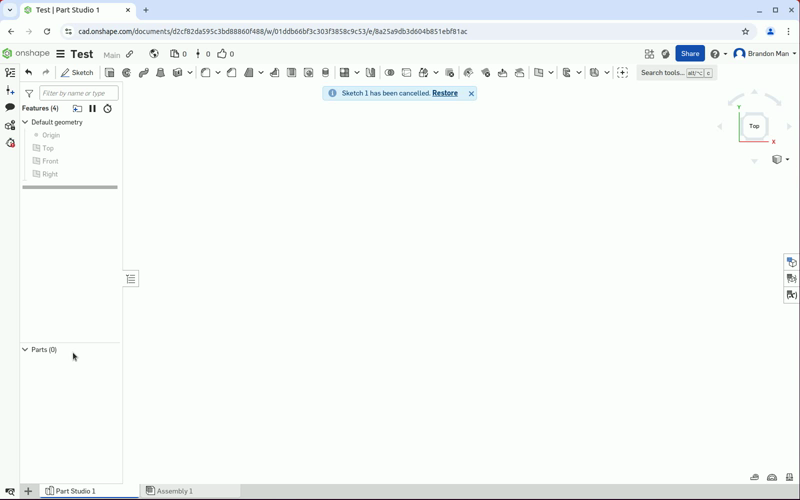
key(shift+p)
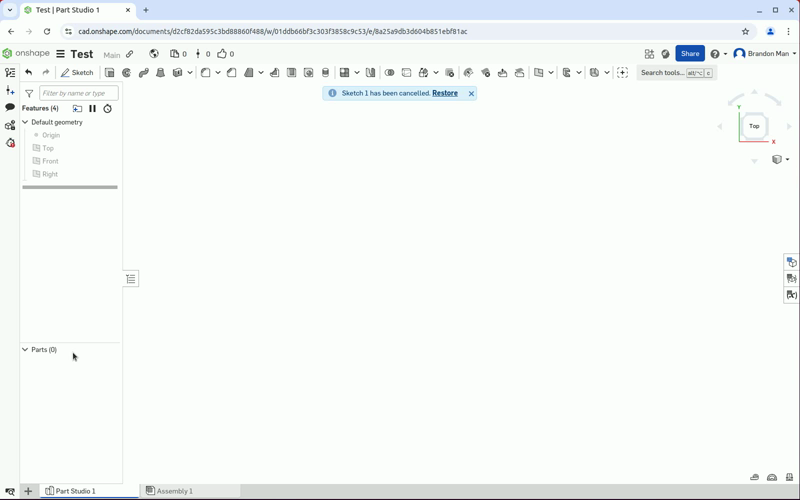
key(space)
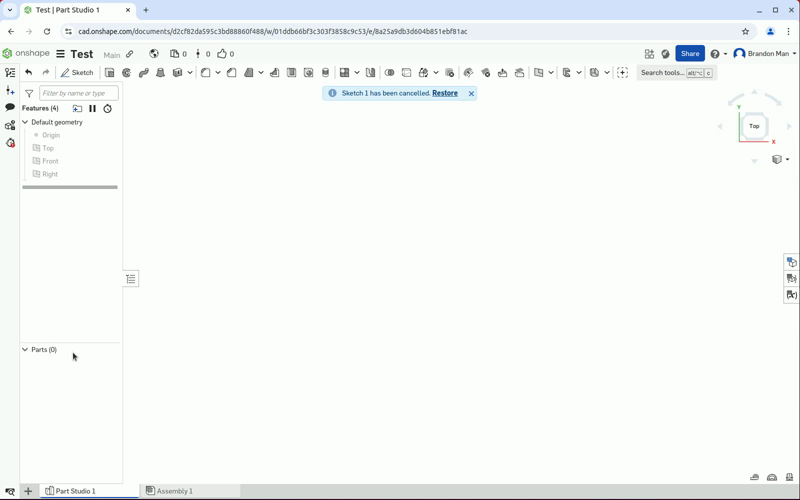
key_down(shift)
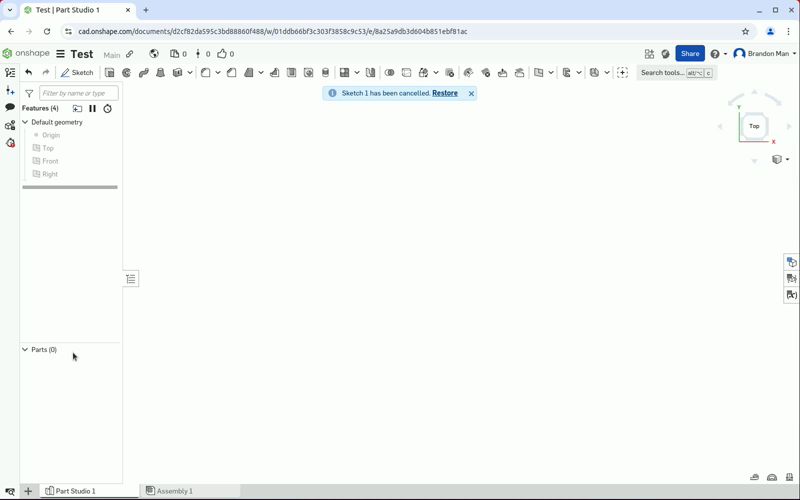
key(up)
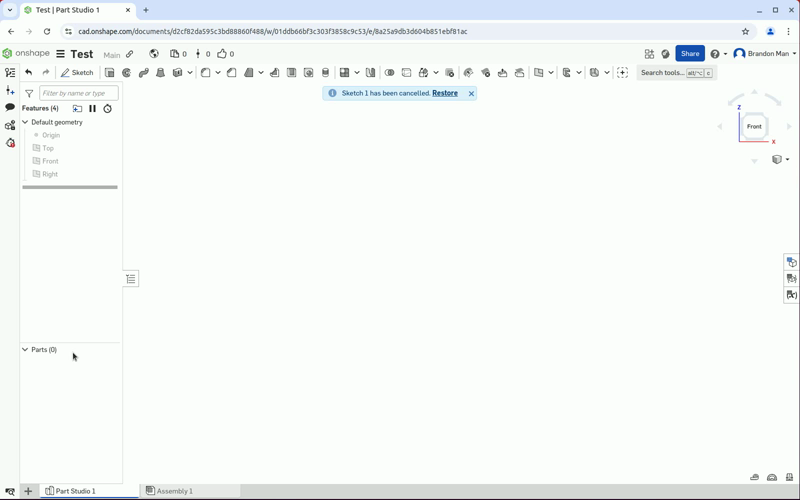
key_up(shift)
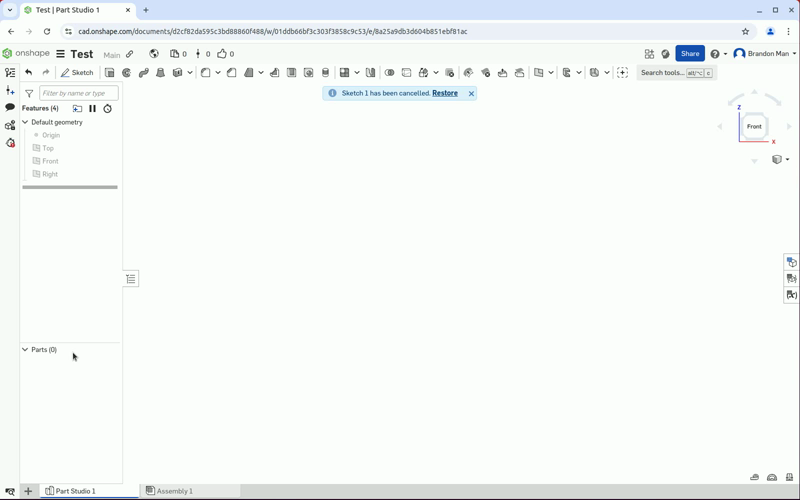
key(space)
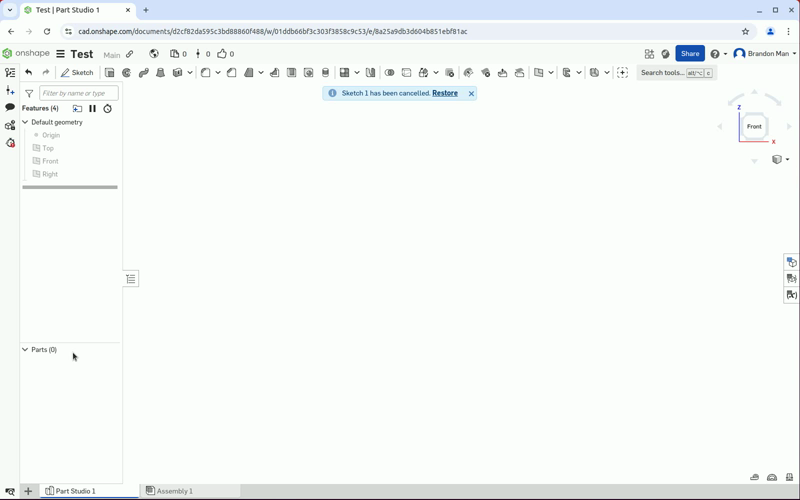
key_down(shift)
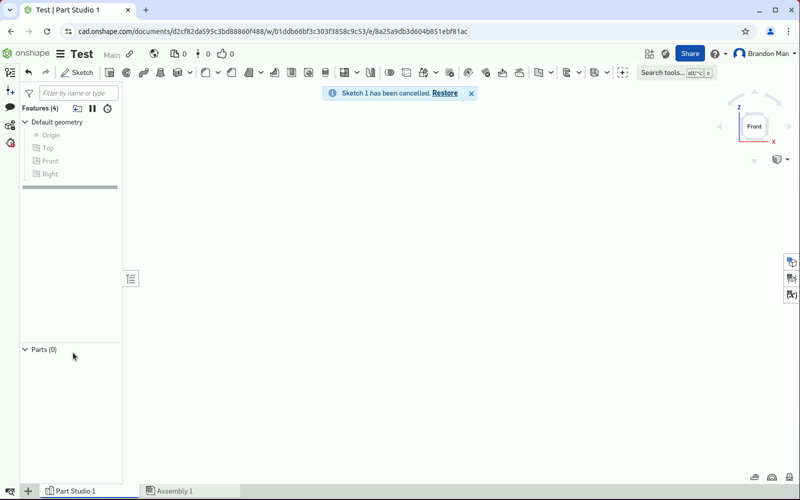
key(left)
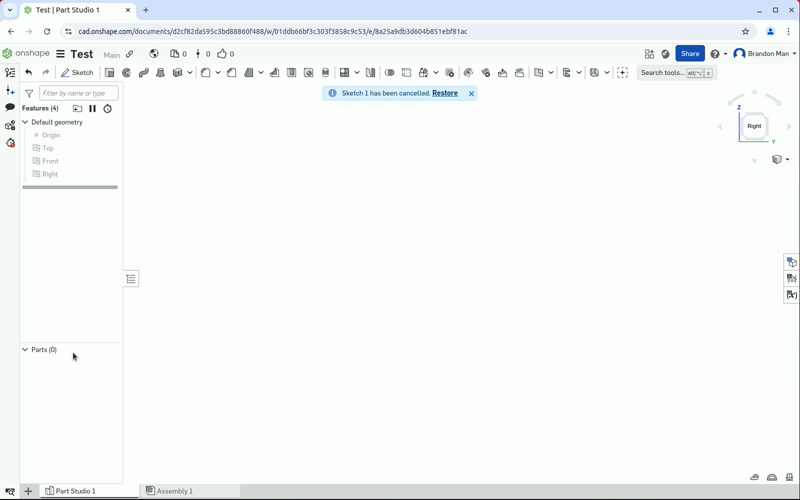
key_up(shift)
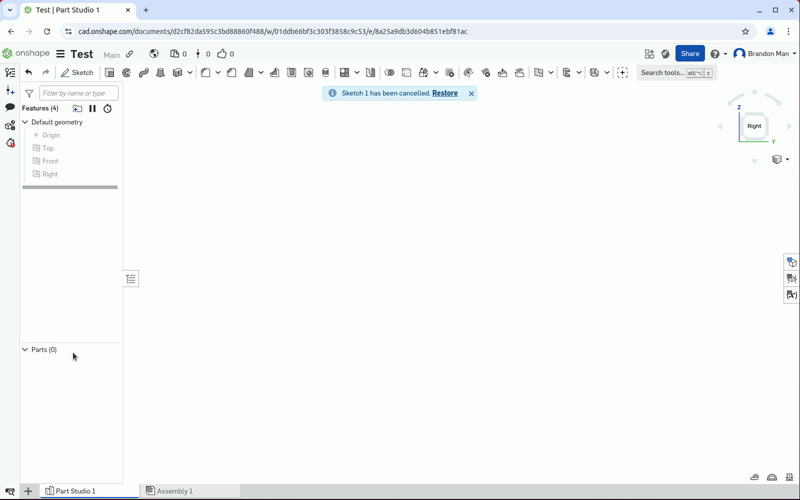
mouse_move(73, 352)
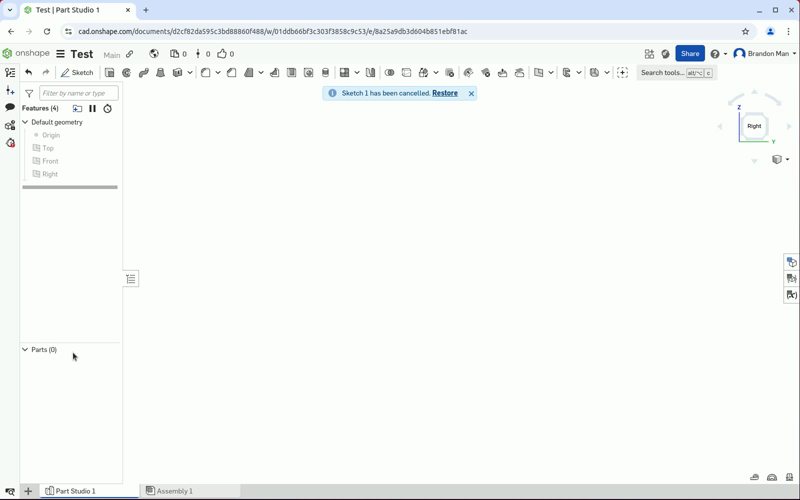
key(shift+y)
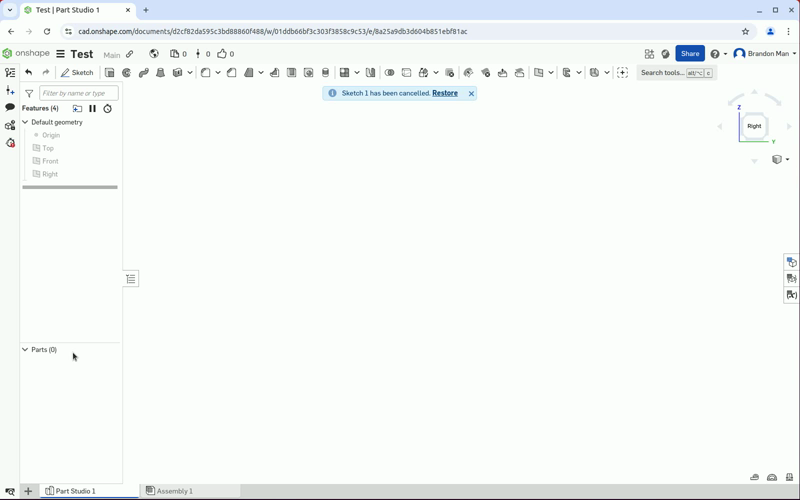
key(shift+s)
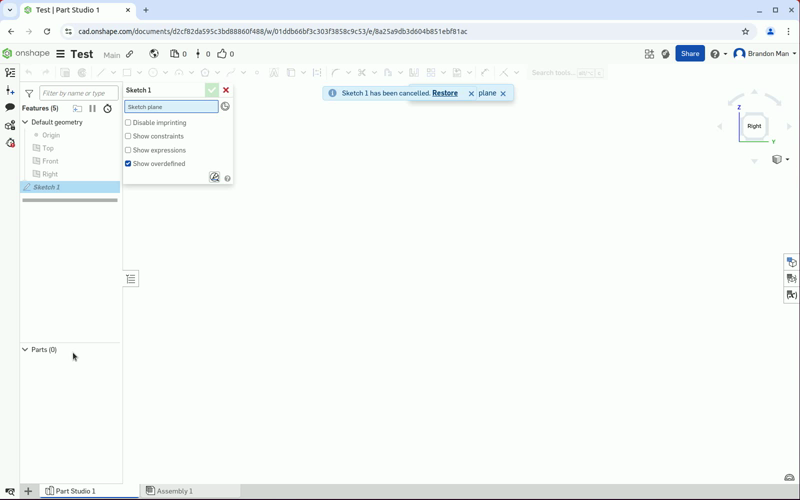
mouse_move(73, 176)
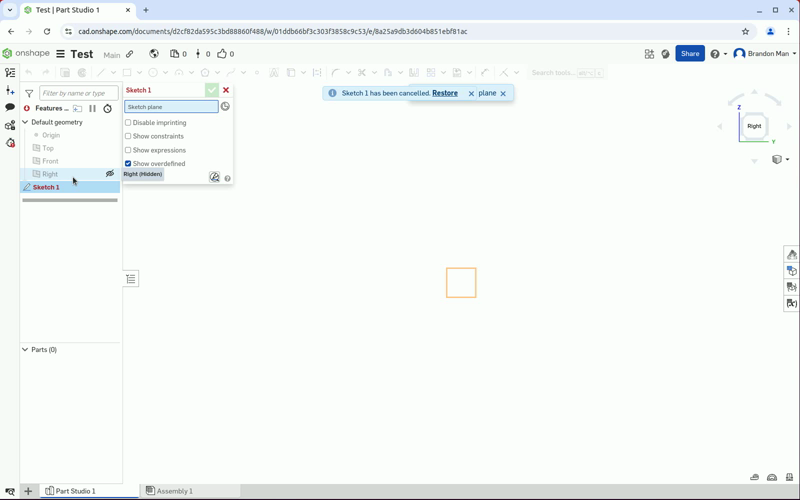
click(73, 176)
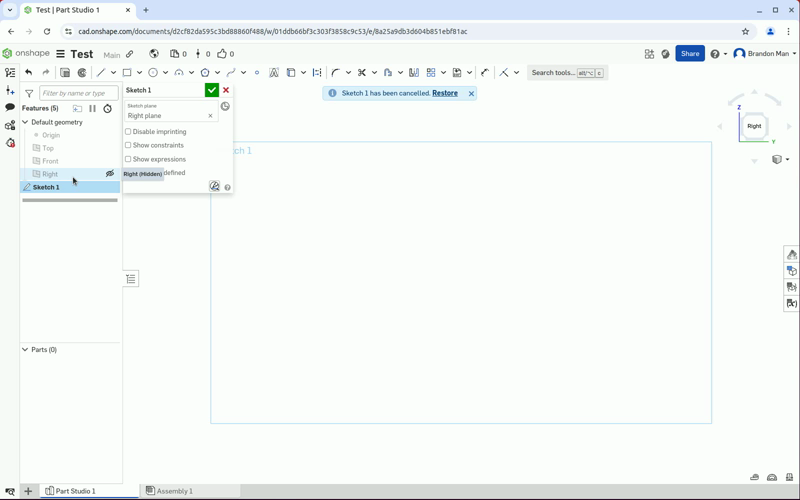
mouse_move(73, 352)
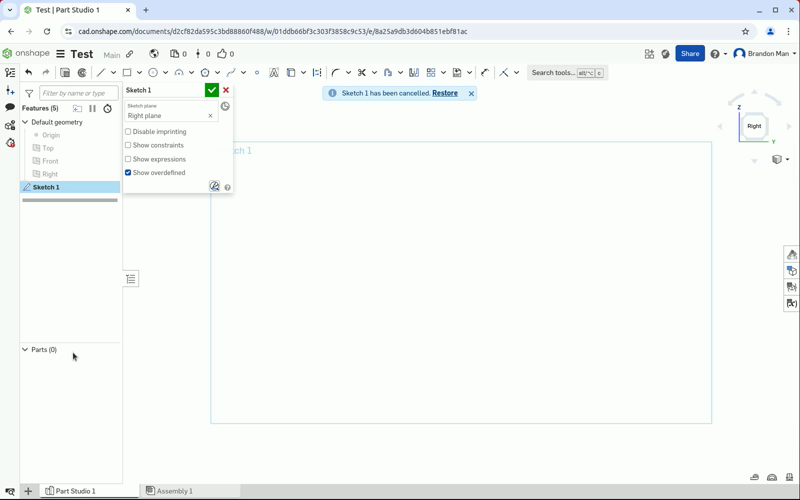
key(y)
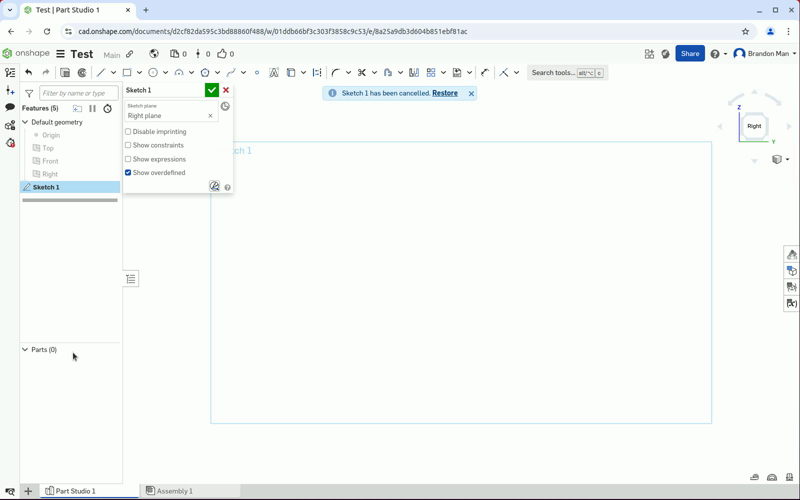
key(l)
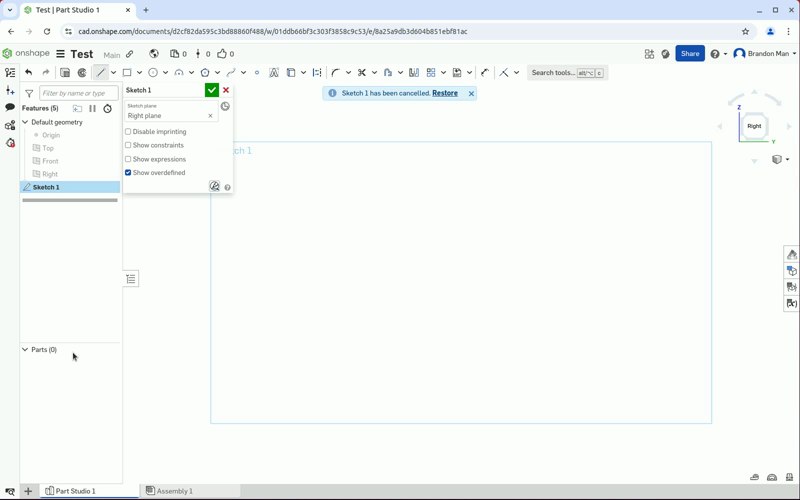
key_down(shift)
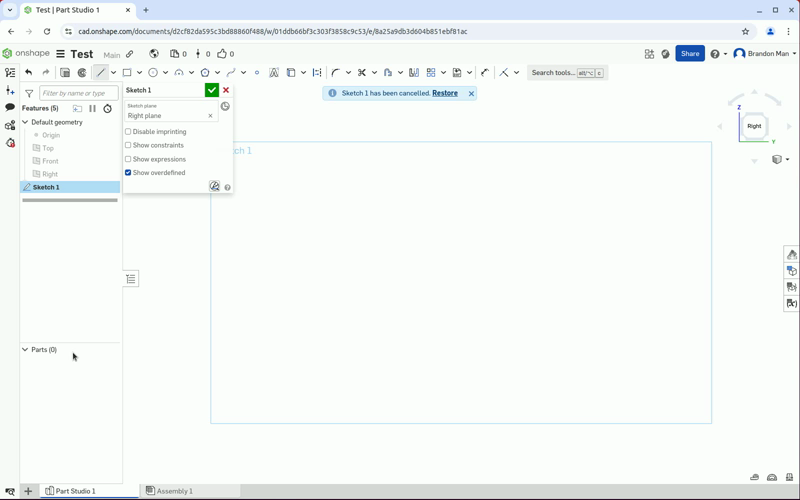
mouse_move(348, 282)
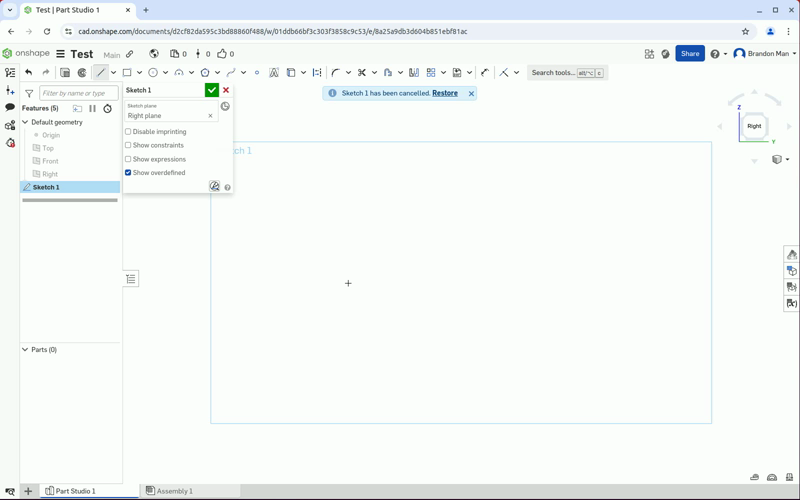
click(348, 282)
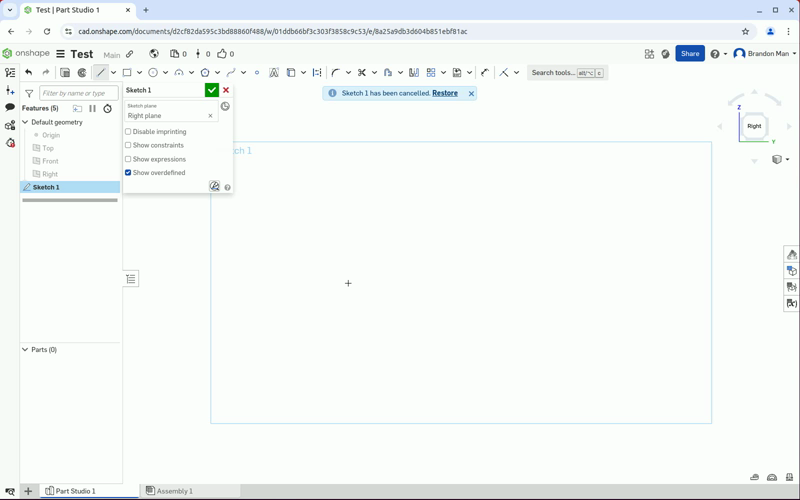
key_up(shift)
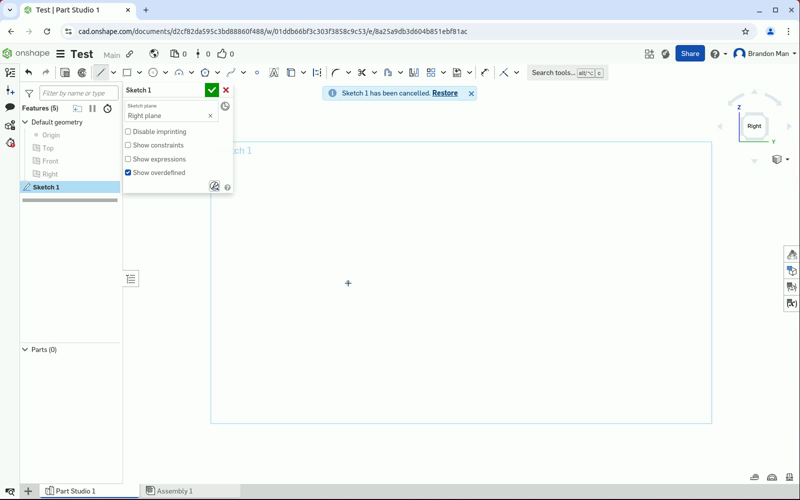
key_down(shift)
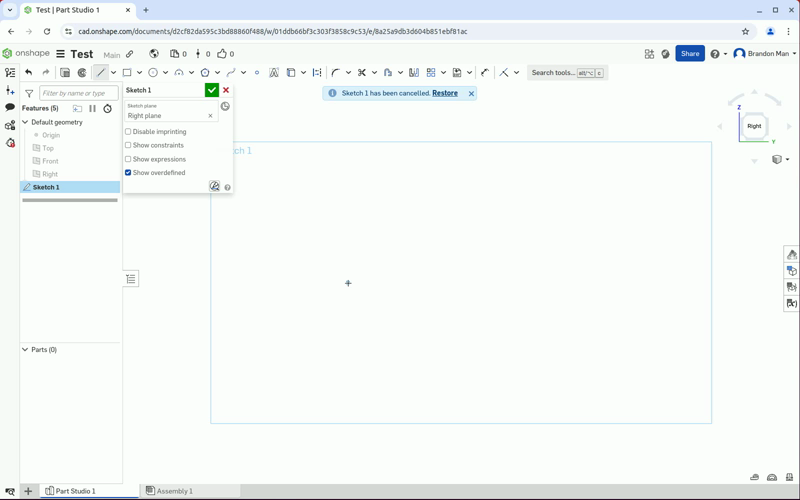
mouse_move(572, 282)
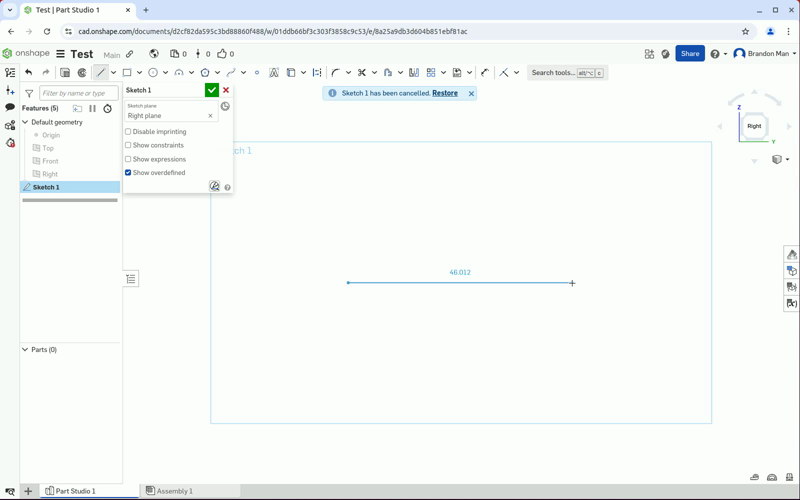
click(572, 282)
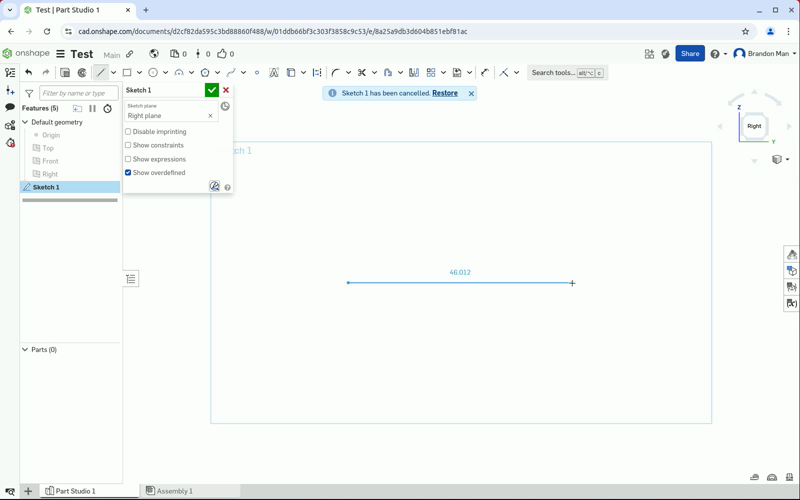
key_up(shift)
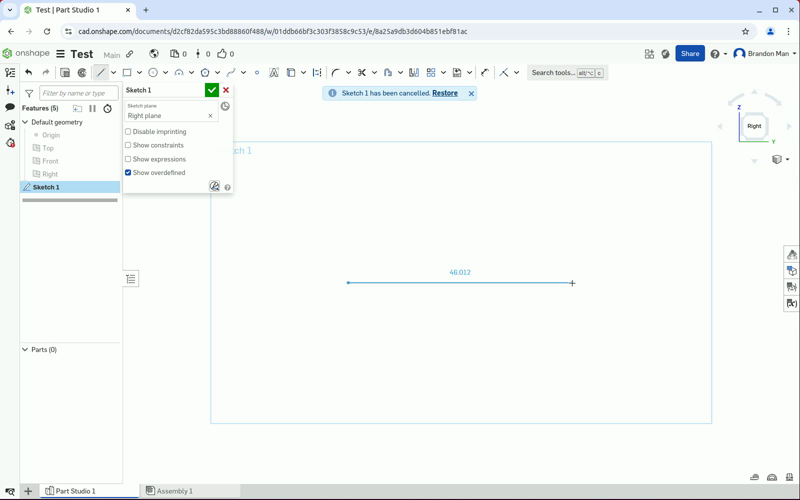
key_down(shift)
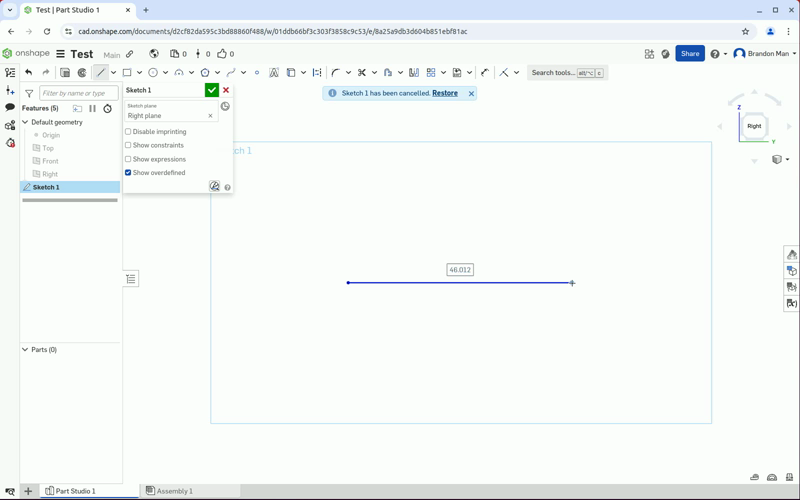
mouse_move(589, 282)
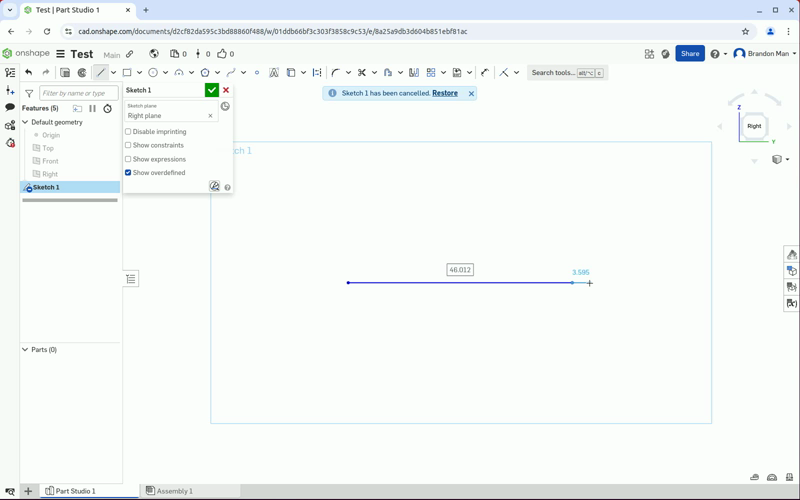
mouse_move(572, 268)
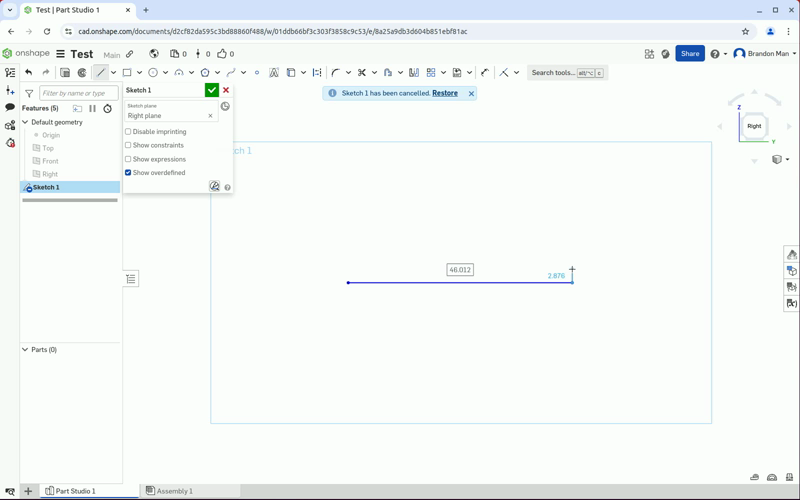
click(572, 268)
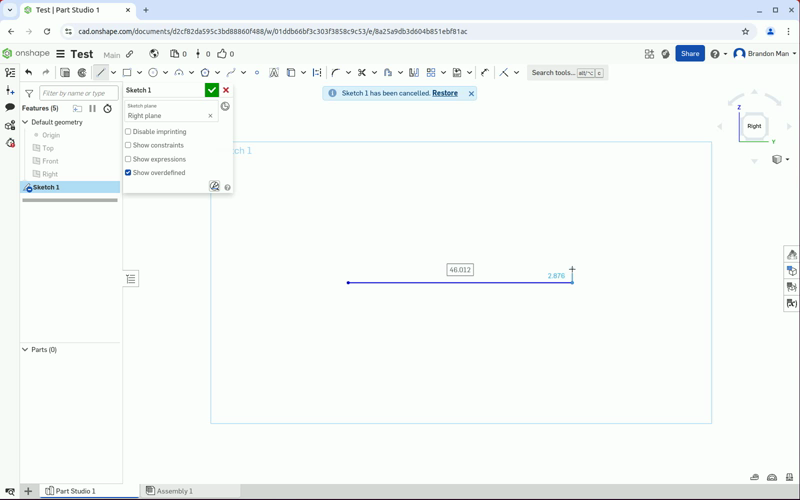
key_up(shift)
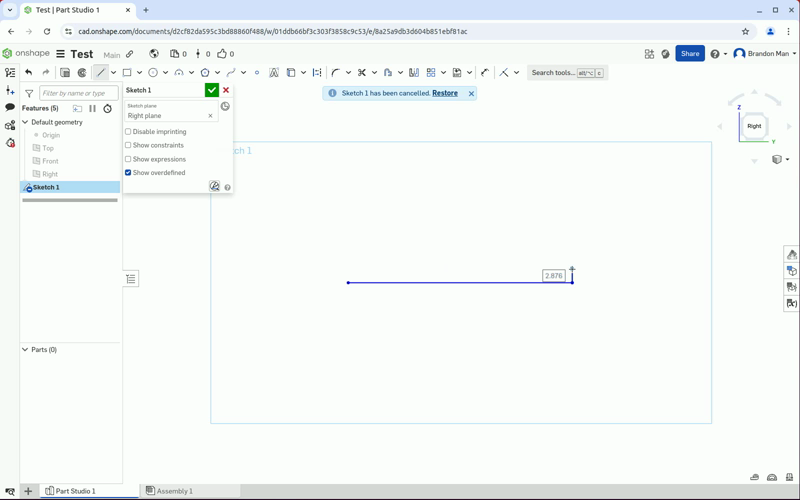
key_down(shift)
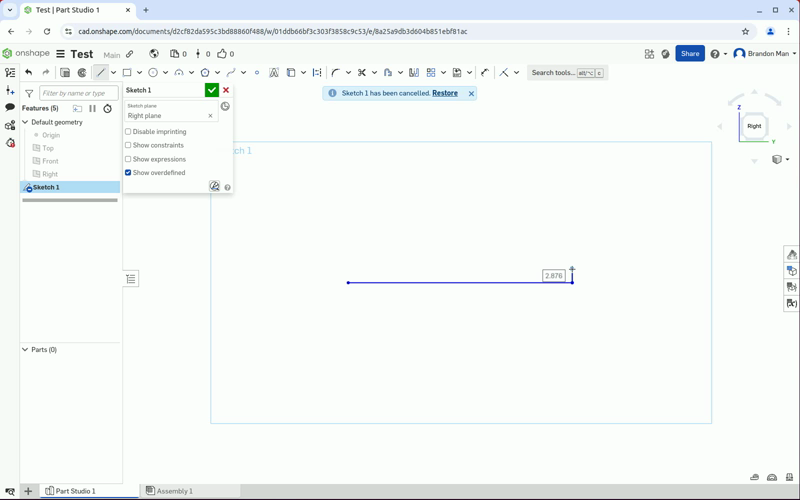
mouse_move(348, 231)
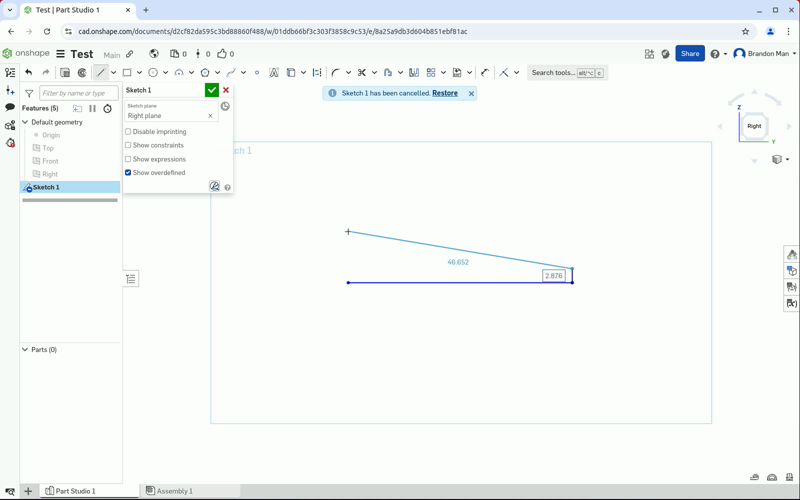
click(348, 231)
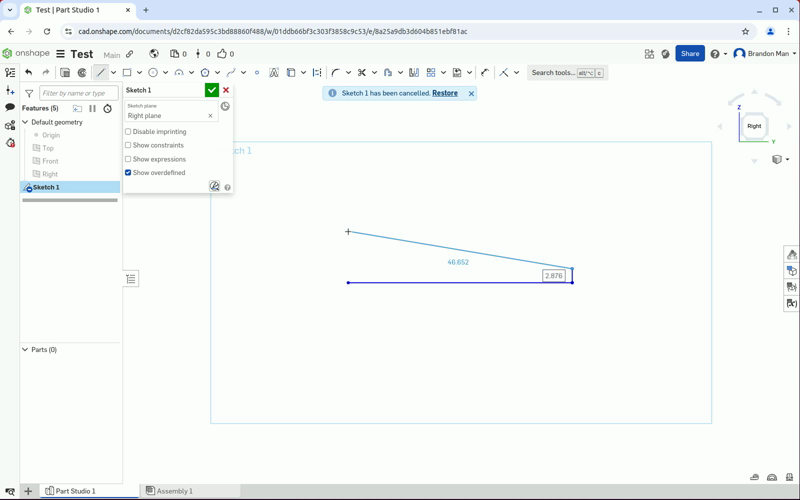
key_up(shift)
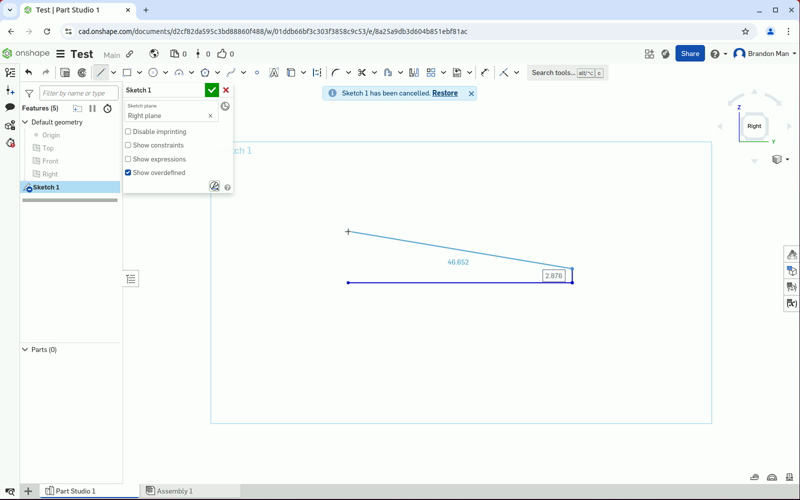
mouse_move(378, 231)
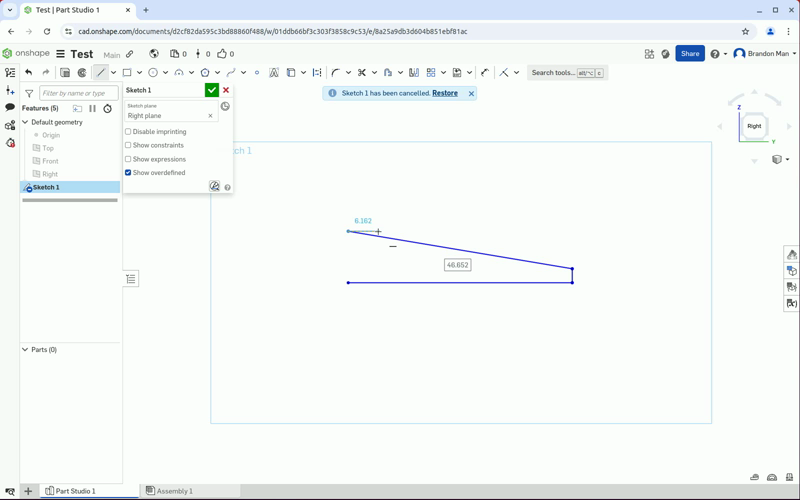
key_down(shift)
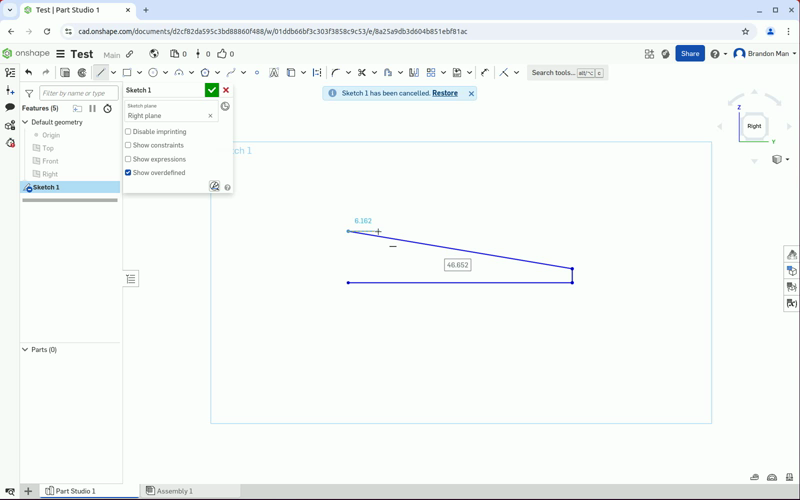
mouse_move(348, 282)
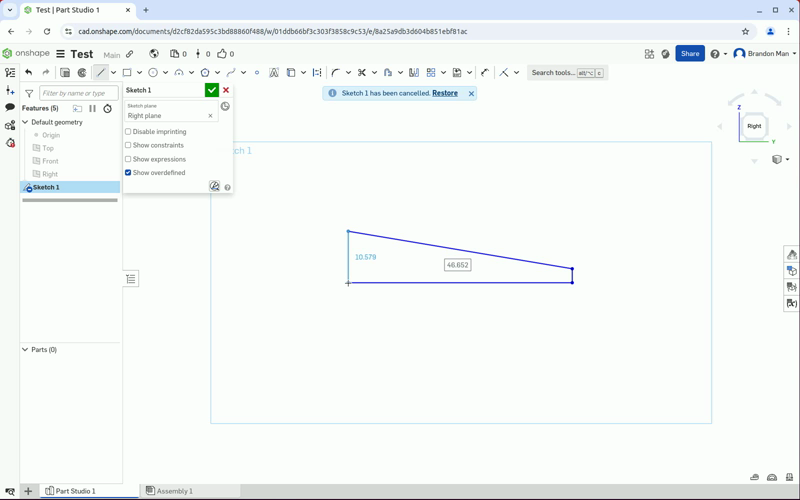
key_up(shift)
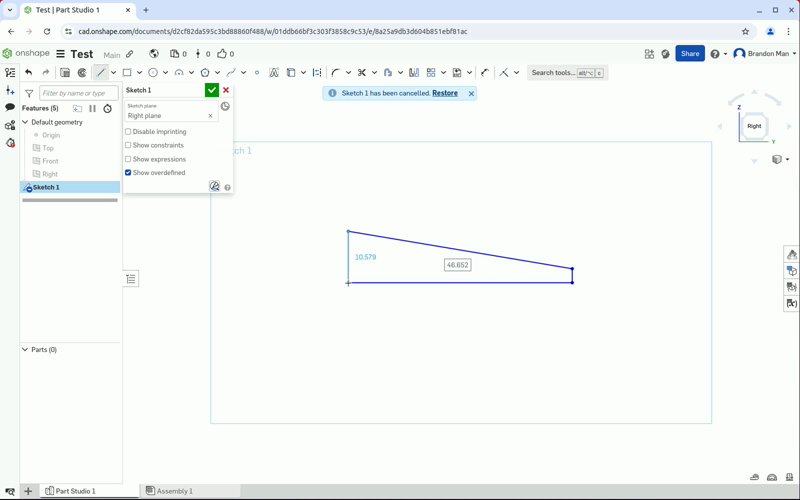
click(348, 282)
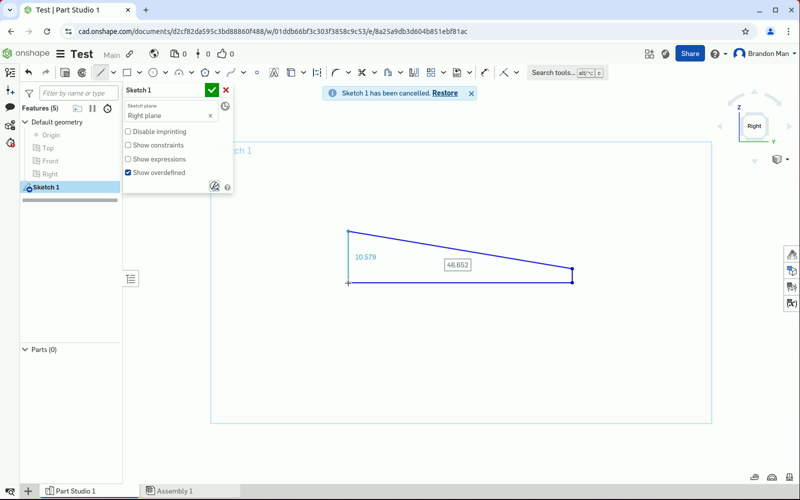
key(esc)
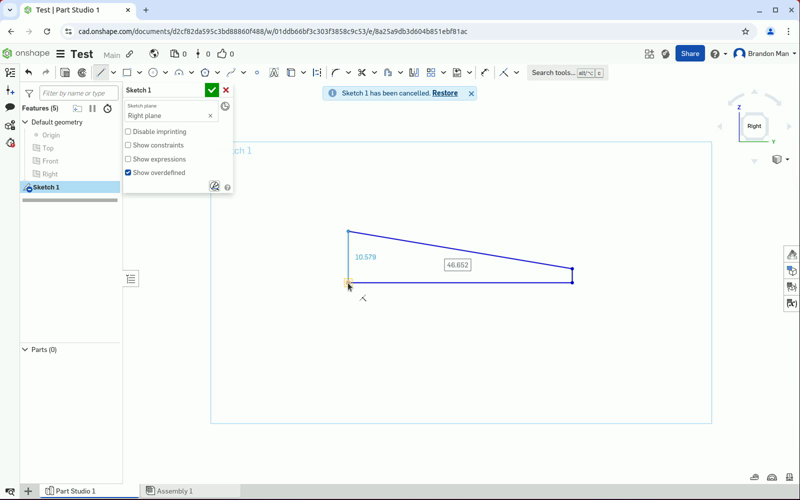
mouse_move(482, 269)
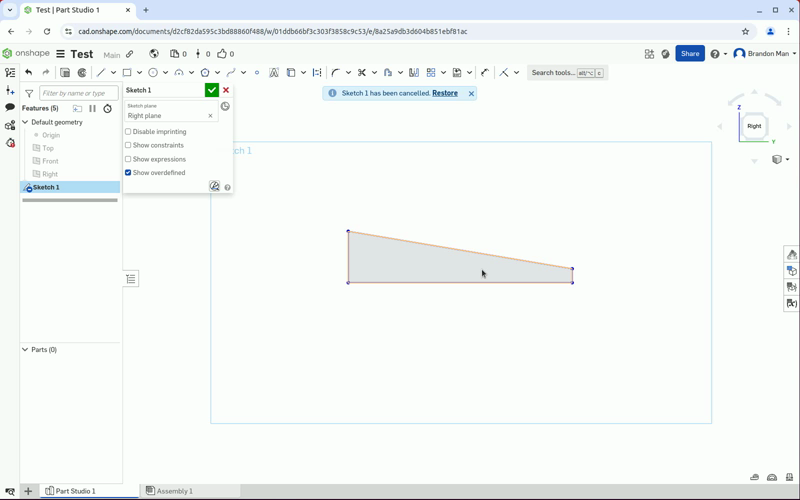
click(482, 269)
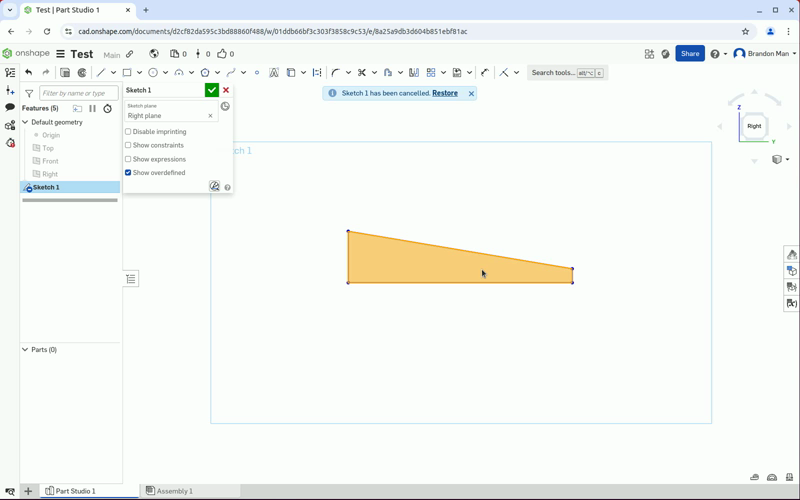
mouse_move(73, 352)
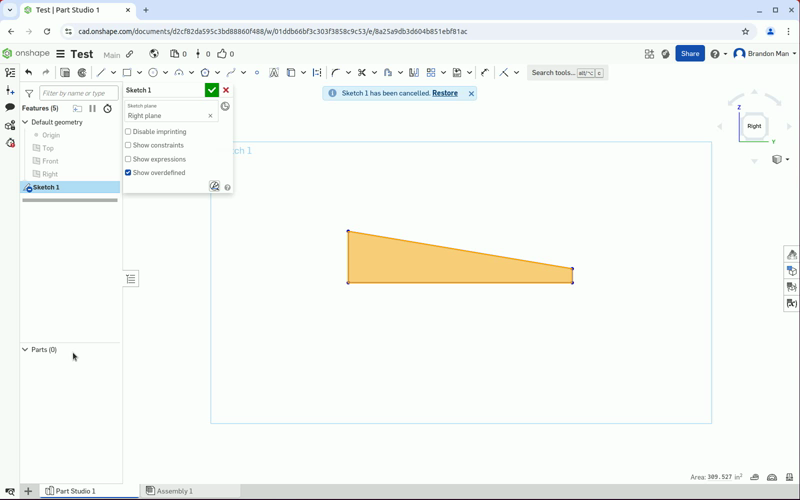
key(shift+y)
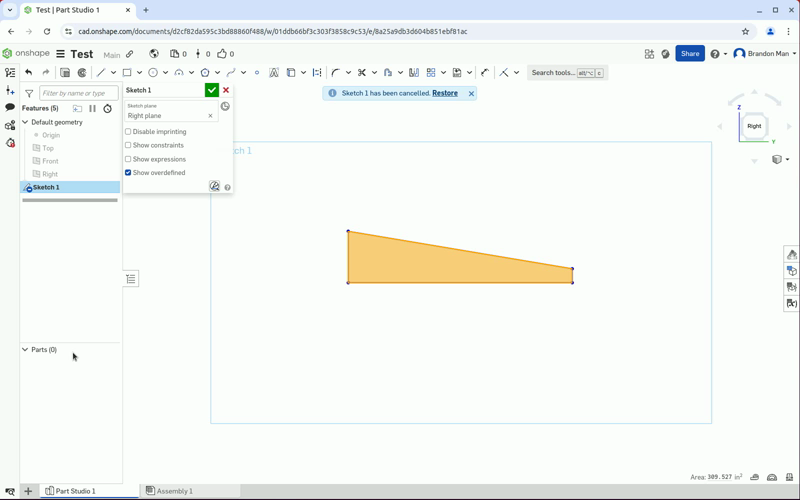
key(shift+e)
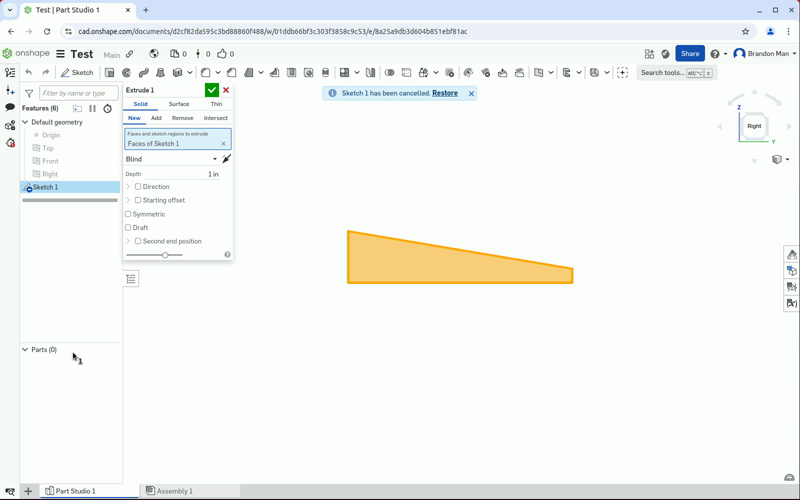
mouse_move(143, 106)
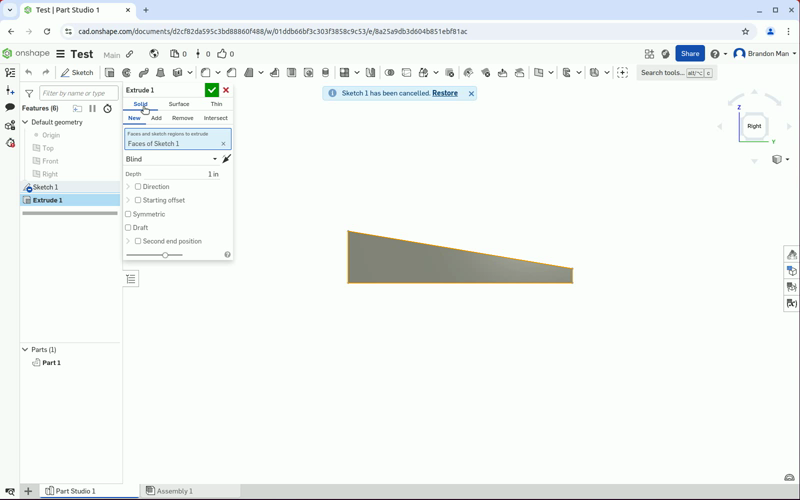
click(143, 106)
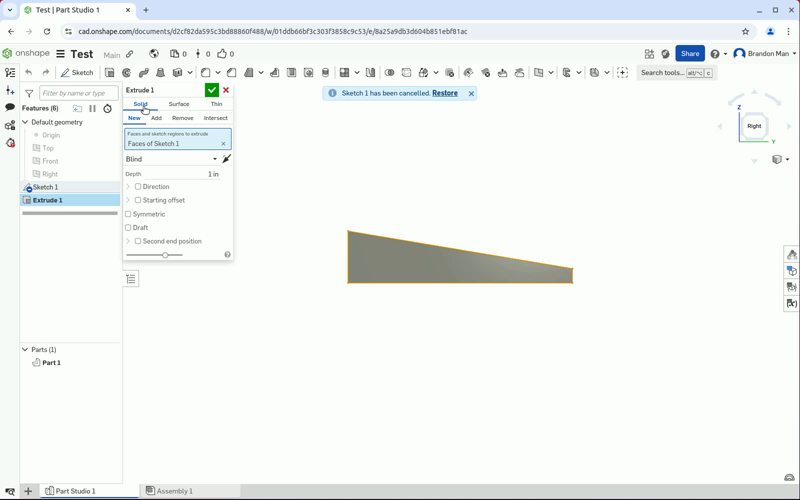
mouse_move(137, 120)
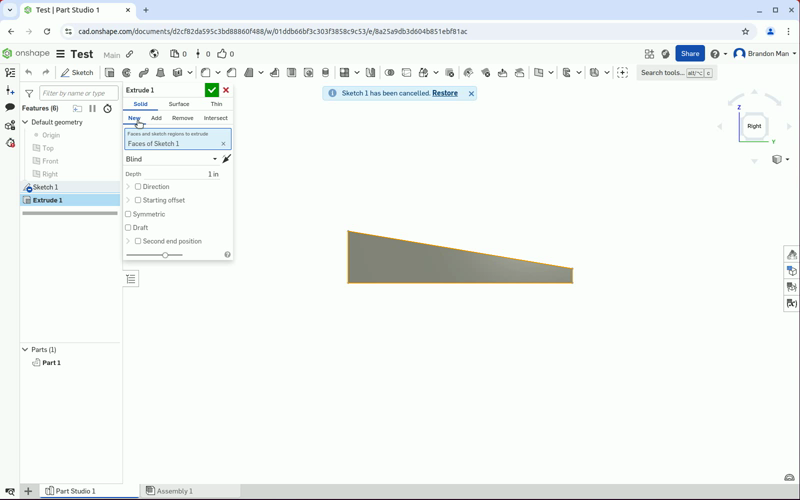
click(137, 120)
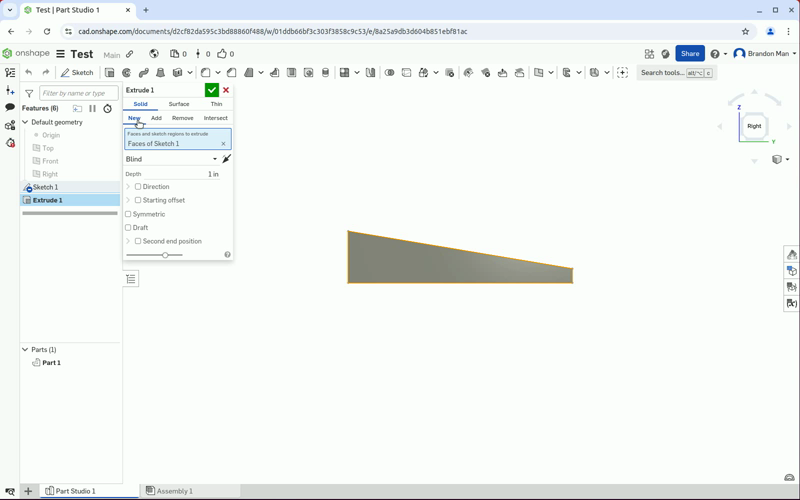
key(tab, 4)
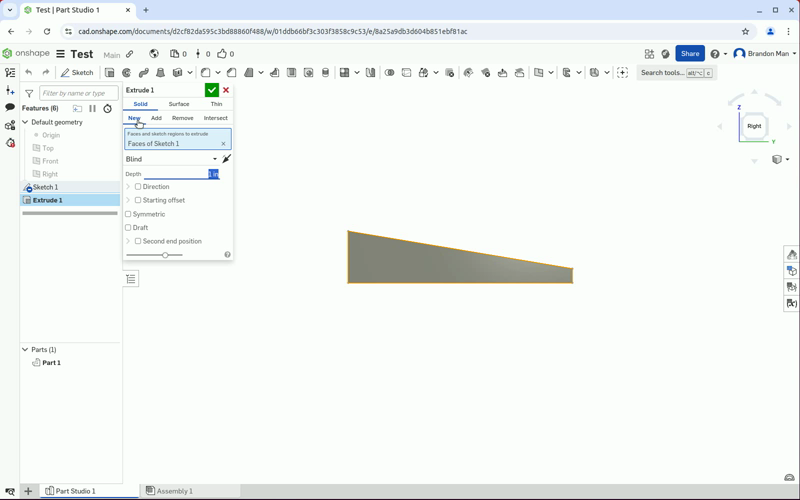
text(6.74)
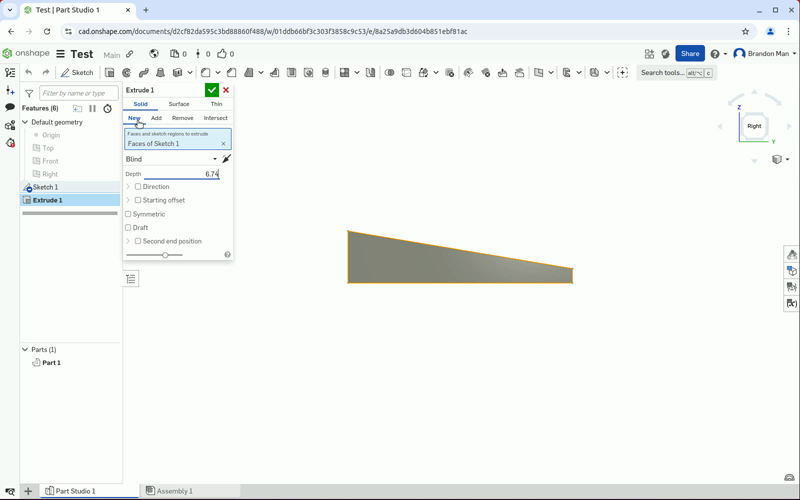
key(tab, 3)
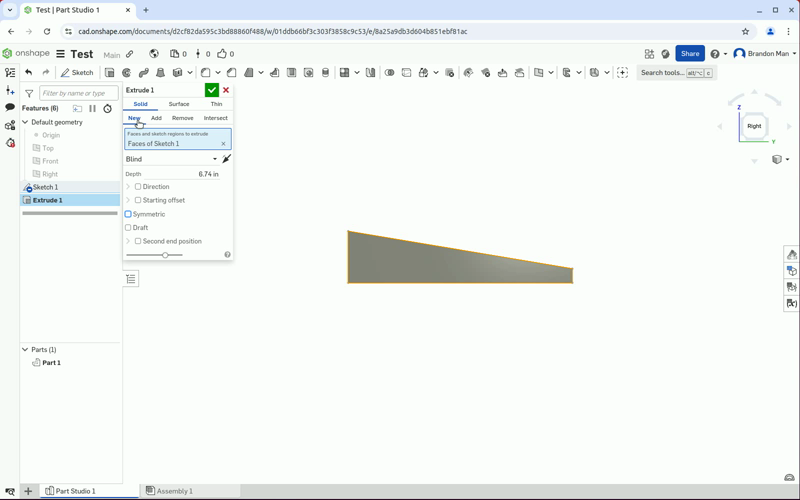
key(space)
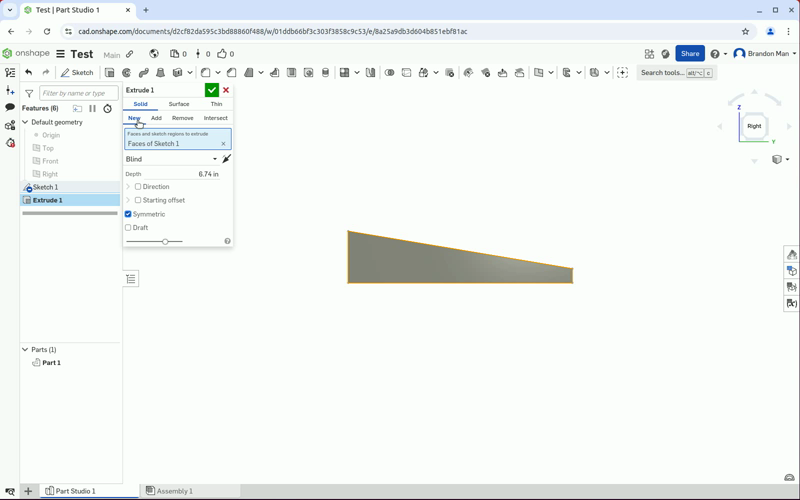
key(enter)
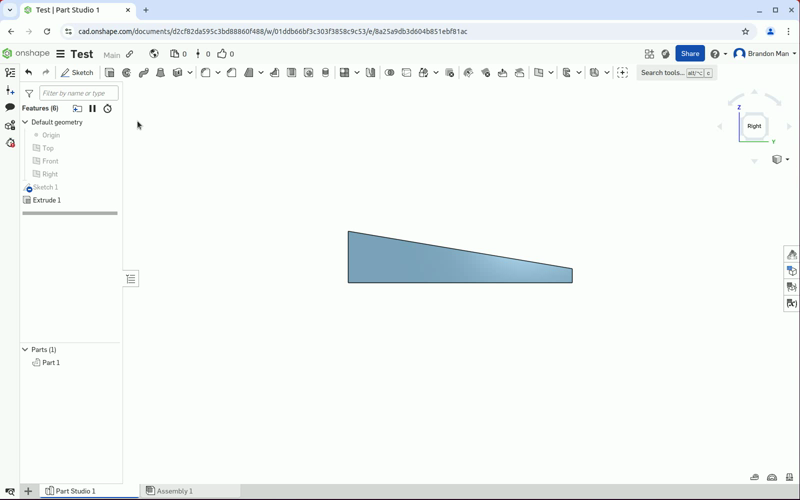
key(shift+h)
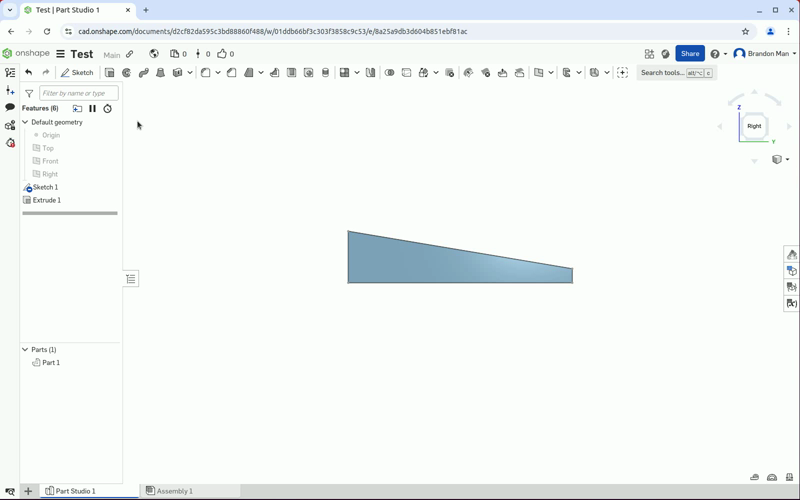
key(shift+h)
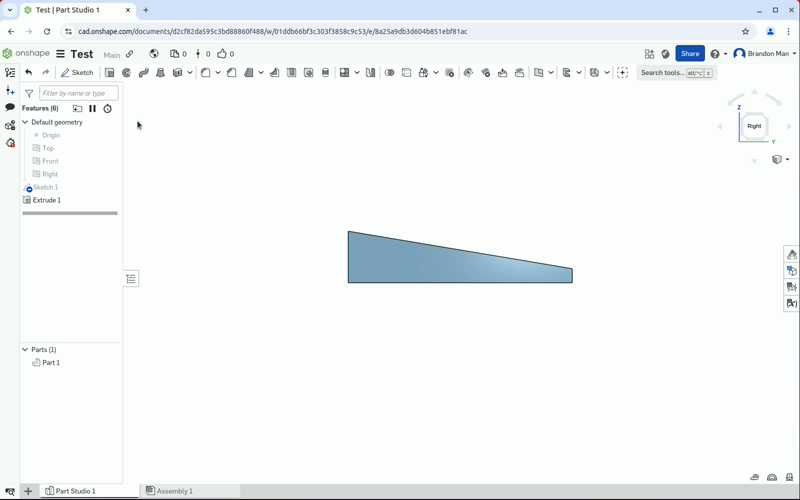
mouse_move(73, 189)
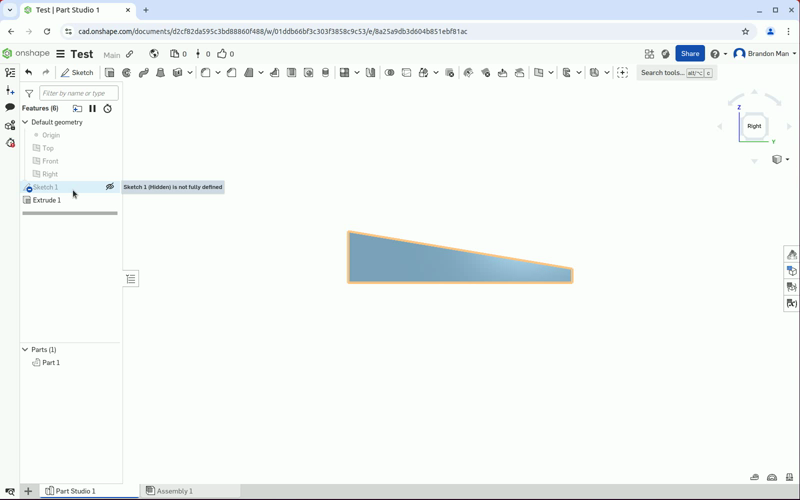
click(73, 189)
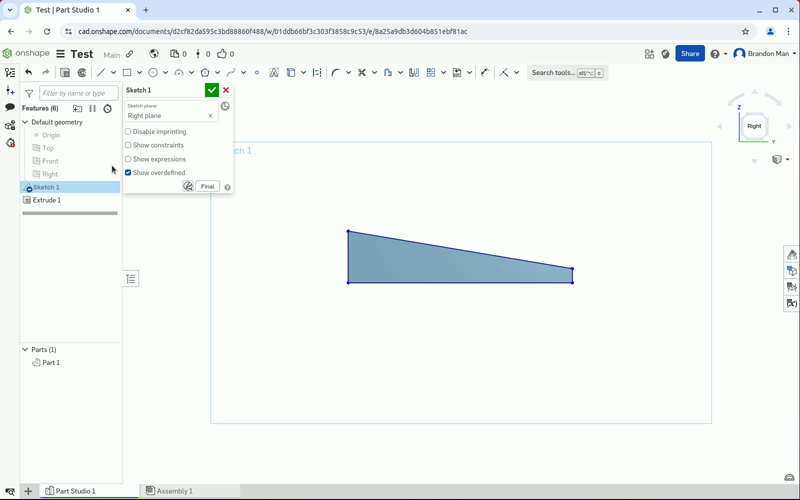
mouse_move(229, 92)
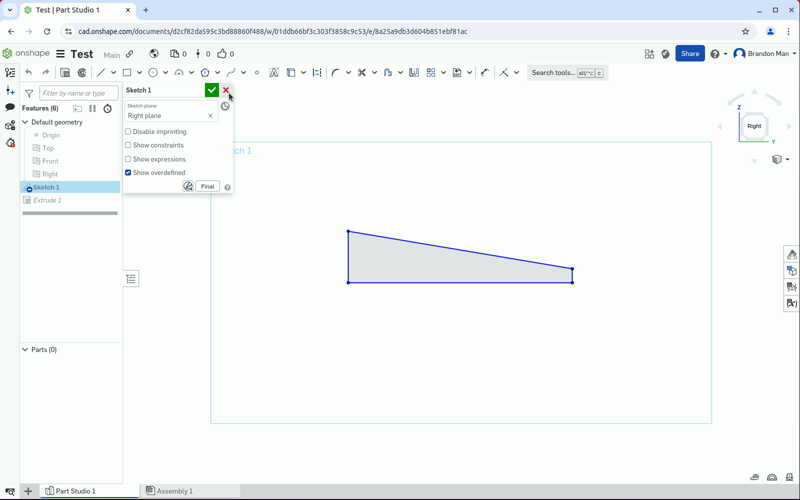
click(229, 92)
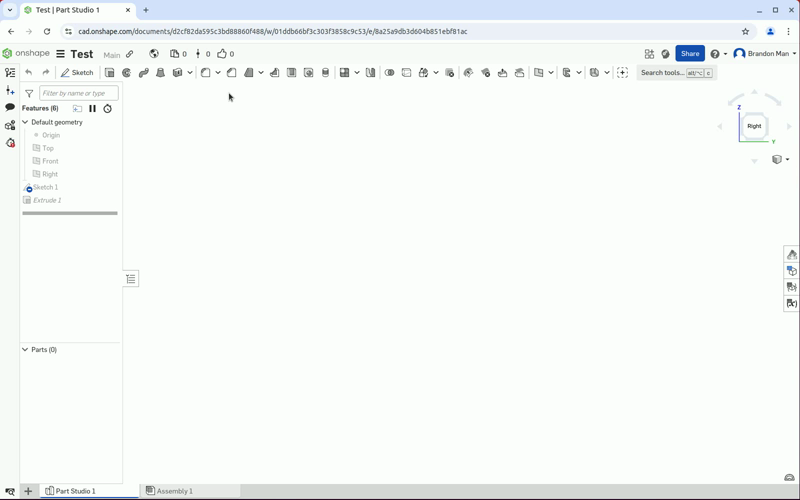
mouse_move(73, 352)
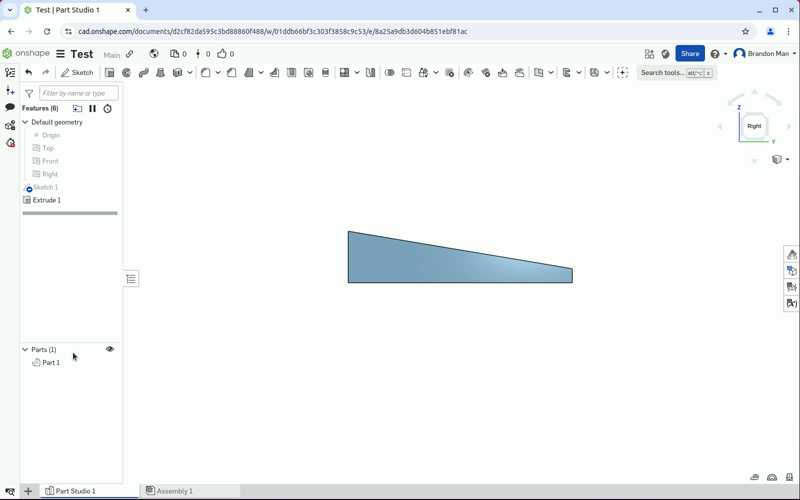
key(y)
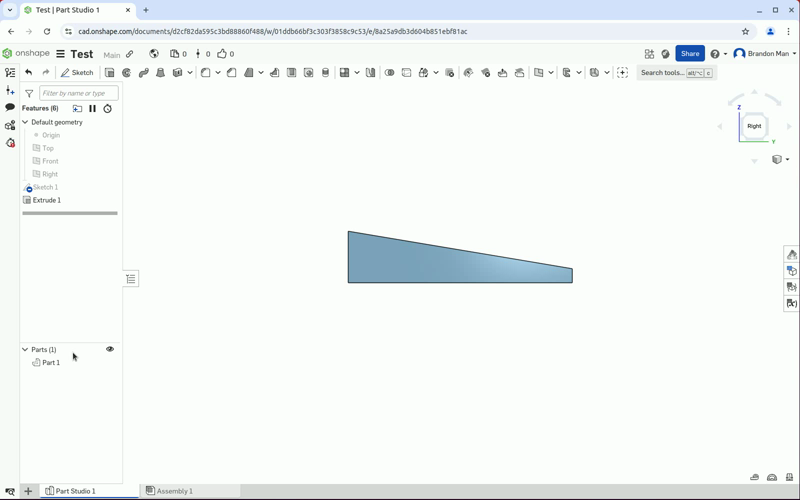
key(shift+p)
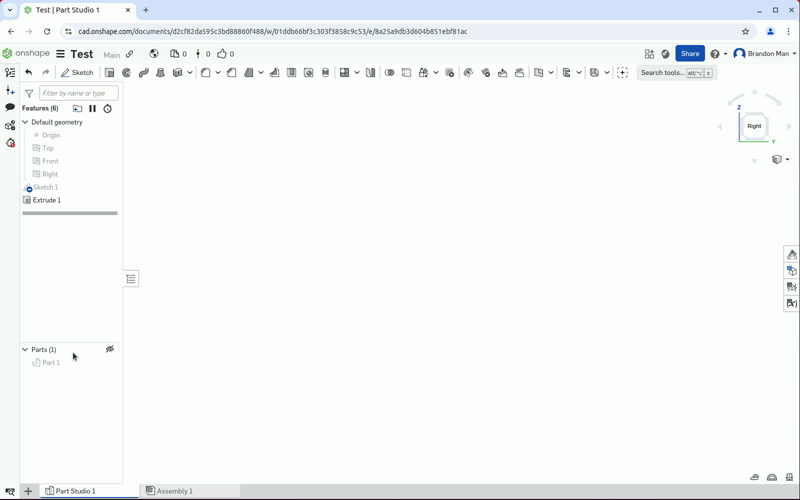
key(space)
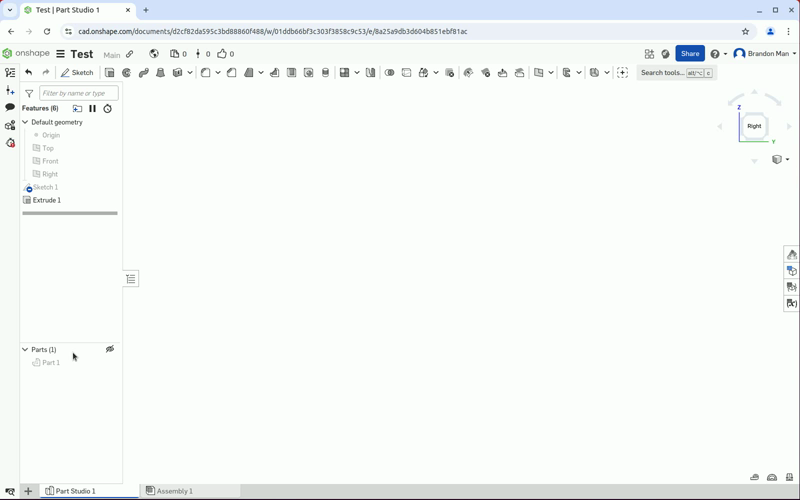
key_down(shift)
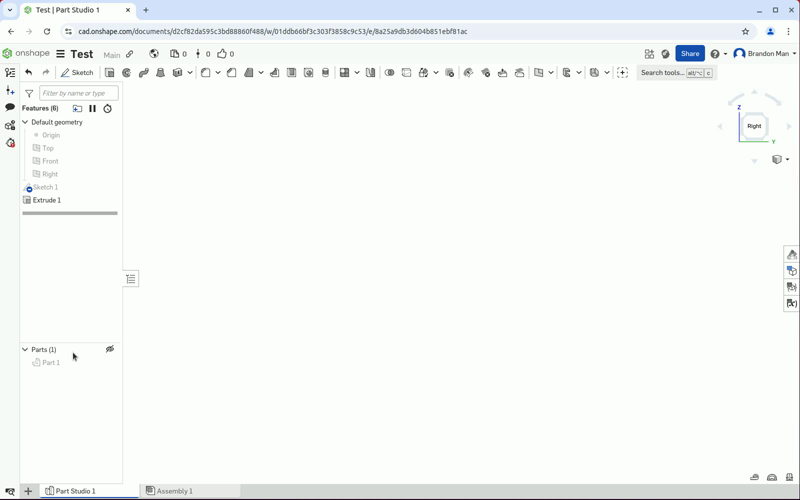
key(right)
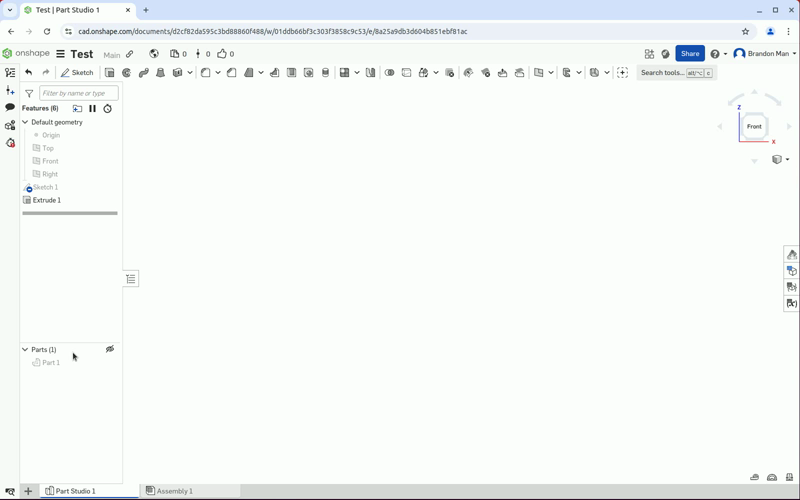
key_up(shift)
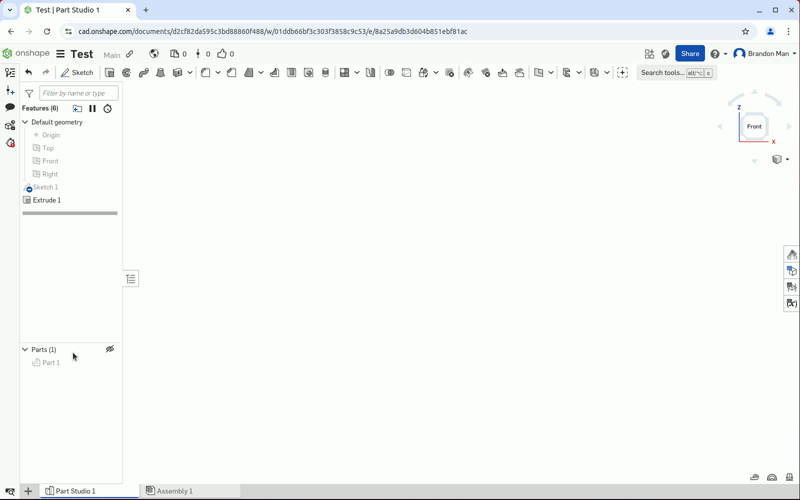
mouse_move(73, 352)
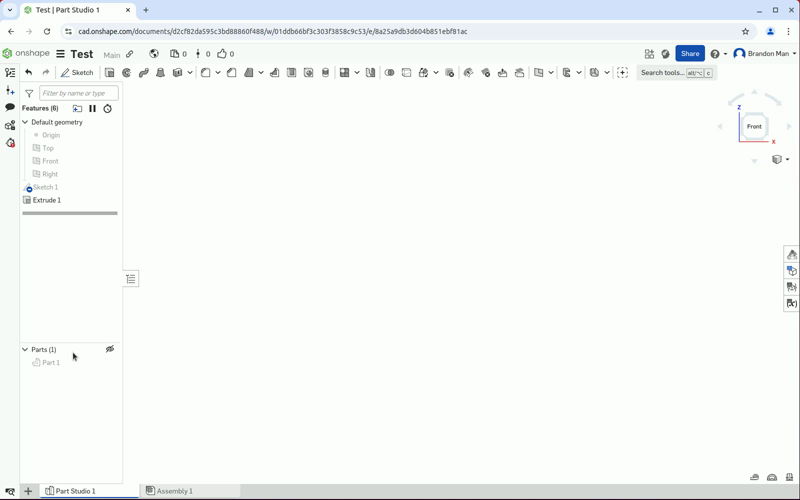
key(shift+y)
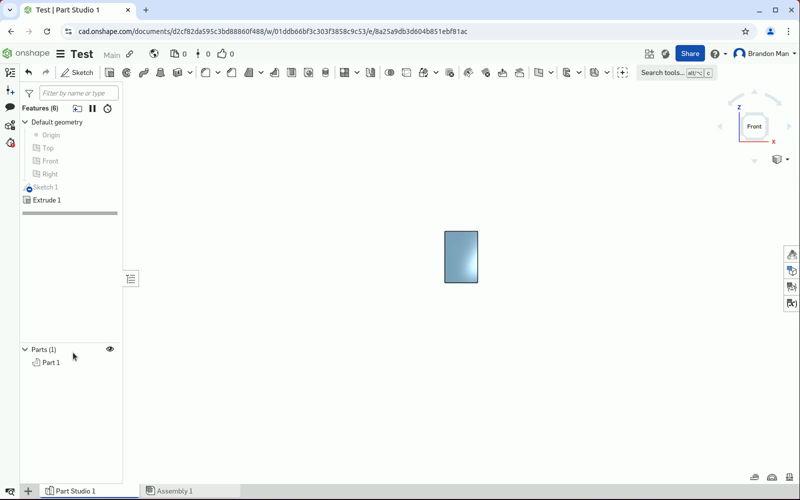
mouse_move(541, 75)
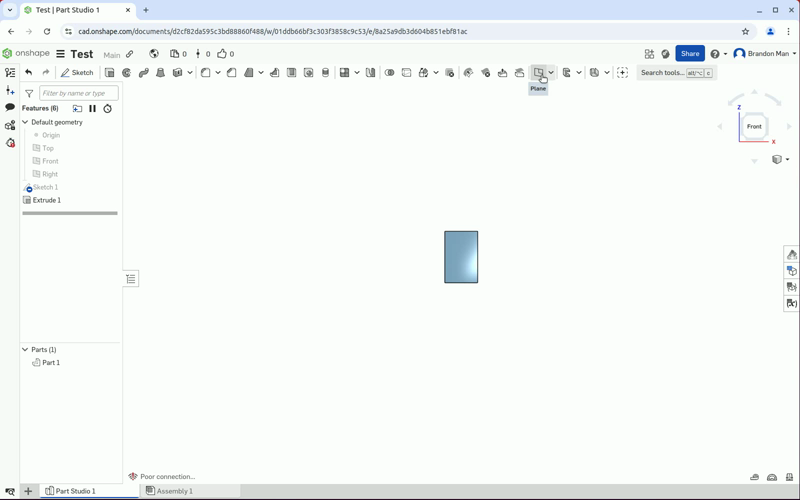
click(541, 75)
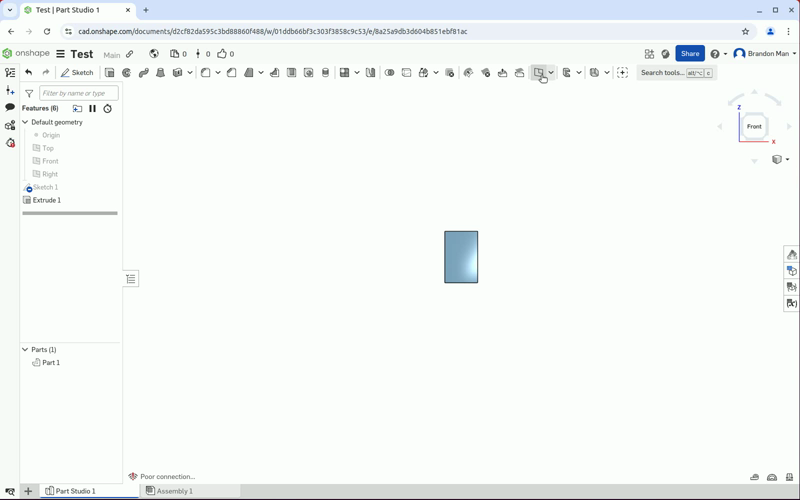
mouse_move(73, 163)
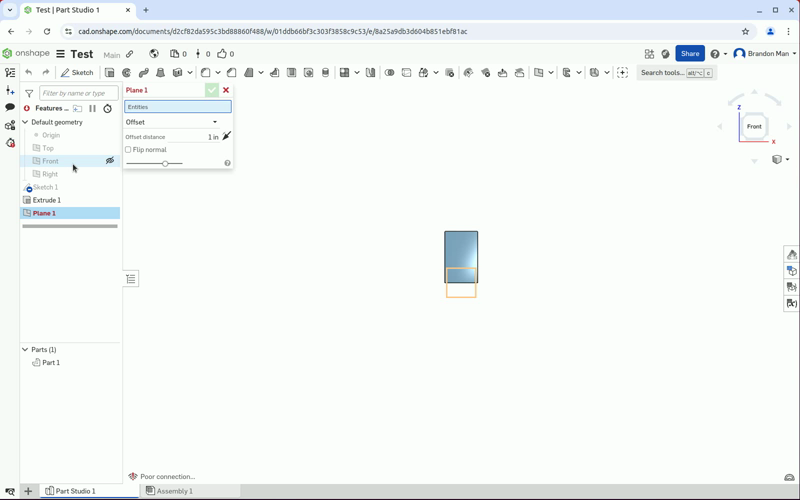
click(73, 163)
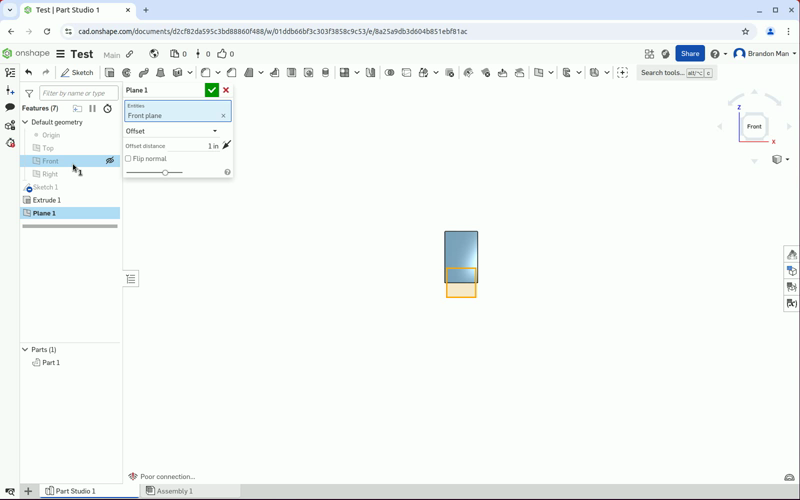
key(tab, 2)
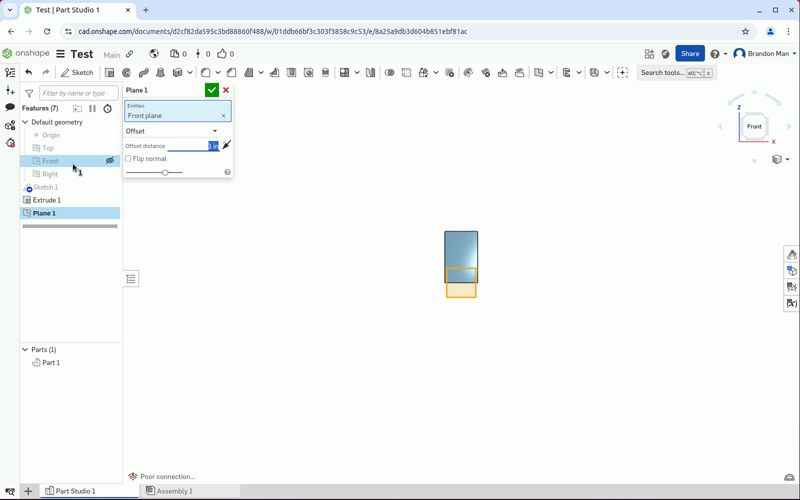
text(23.108)
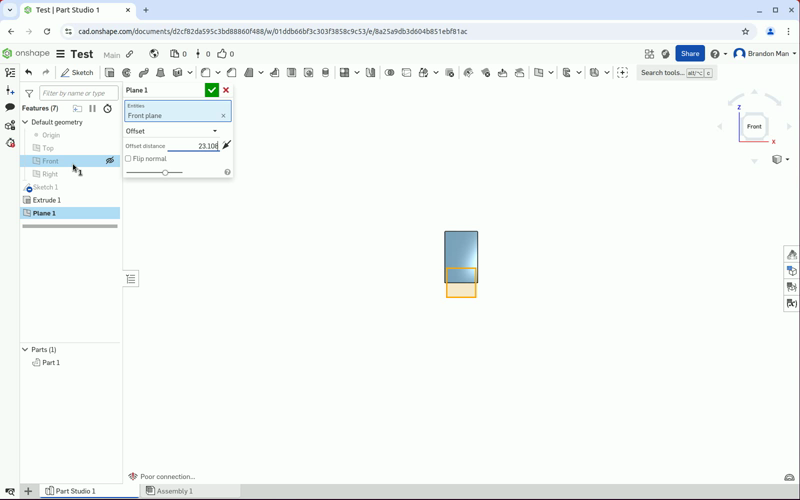
key(enter, 2)
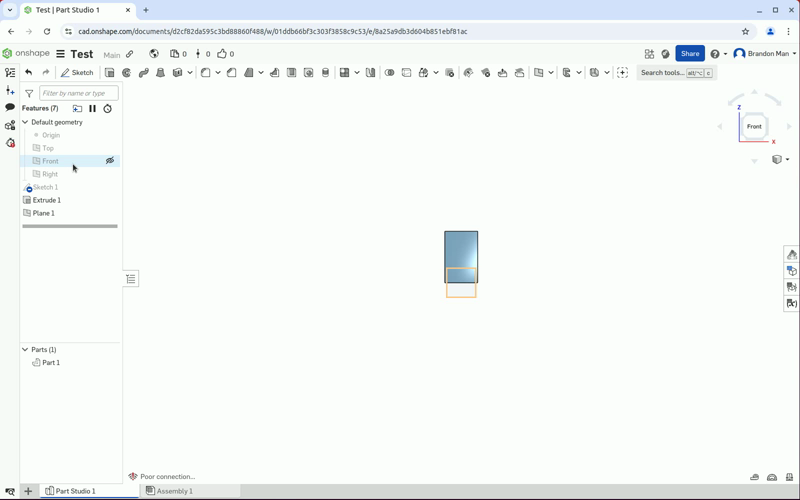
key(shift+s)
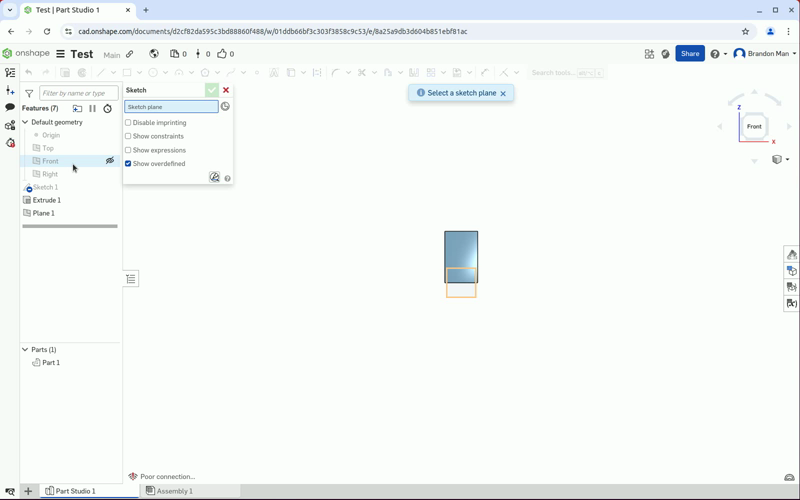
mouse_move(73, 215)
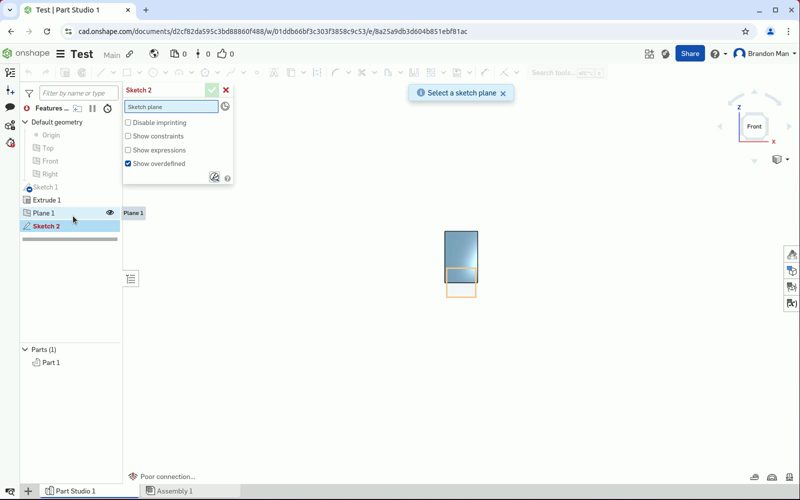
click(73, 215)
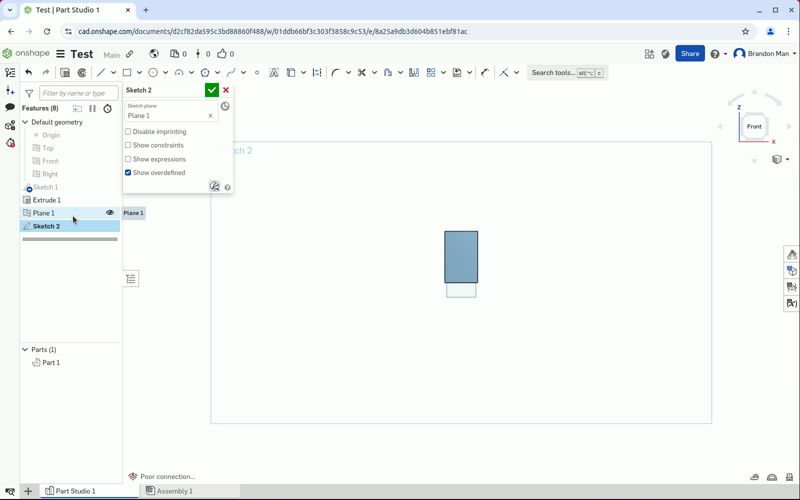
mouse_move(73, 352)
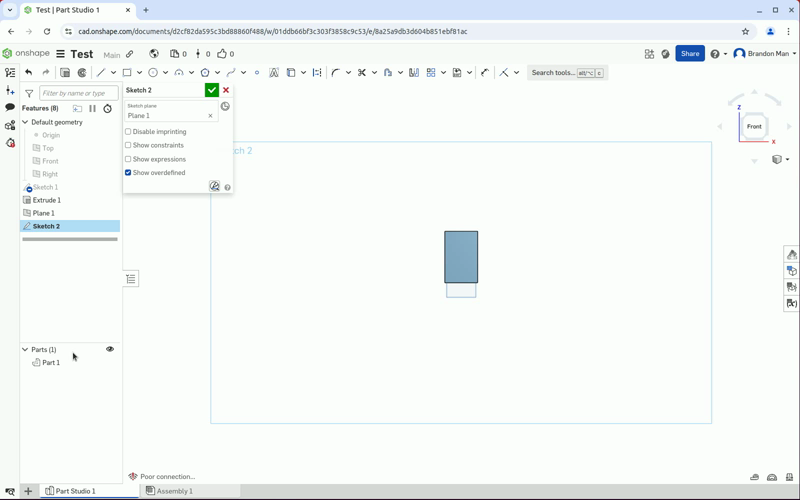
key(y)
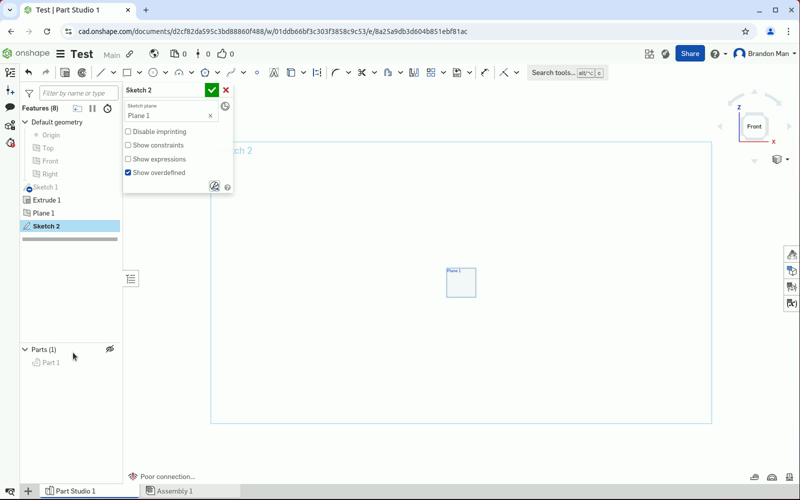
key(c)
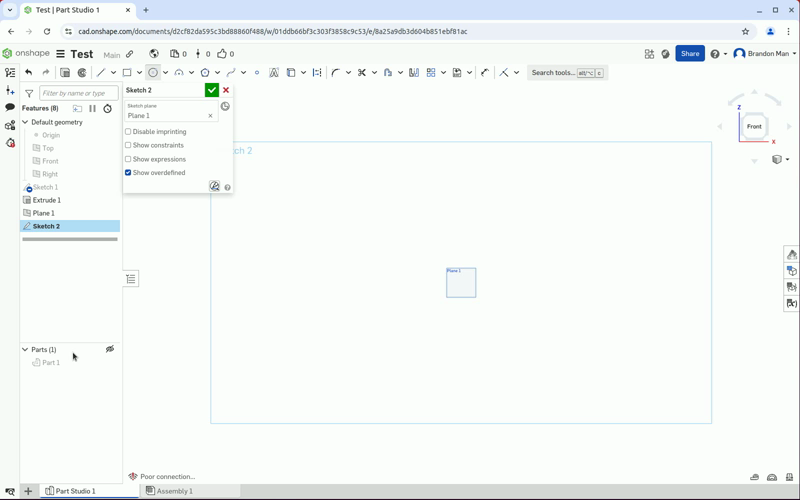
key_down(shift)
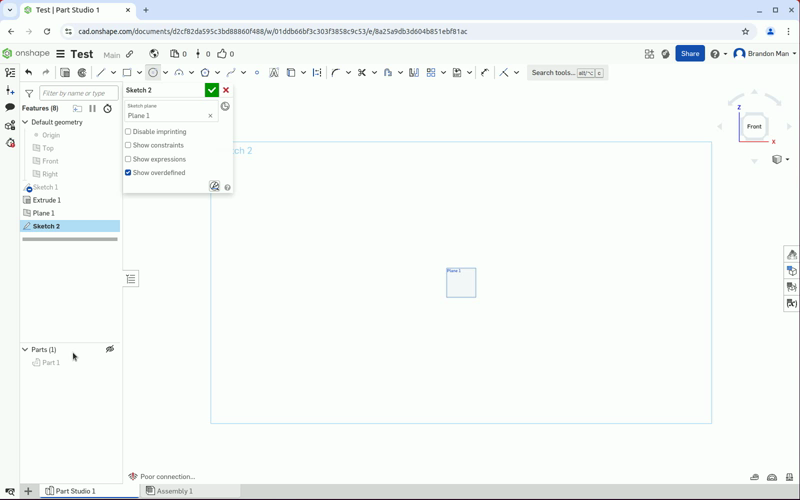
mouse_move(461, 257)
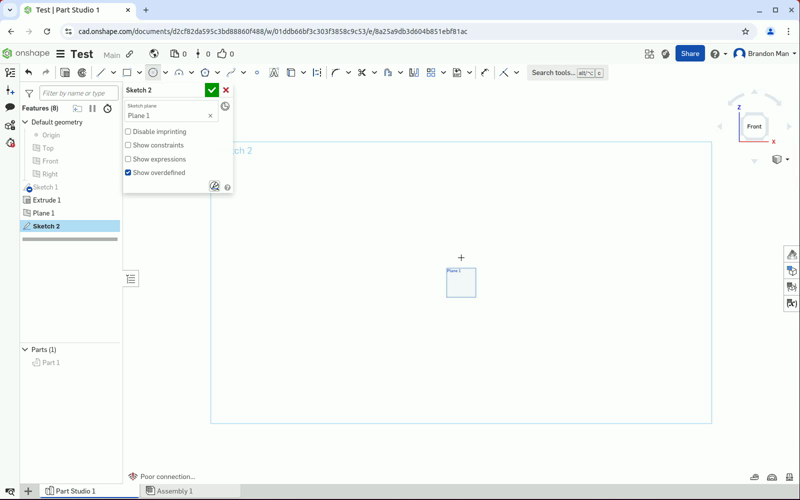
click(461, 257)
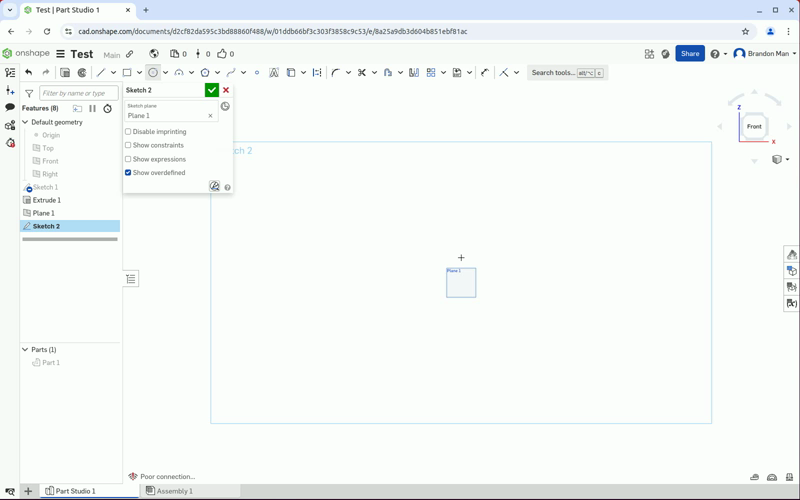
key_up(shift)
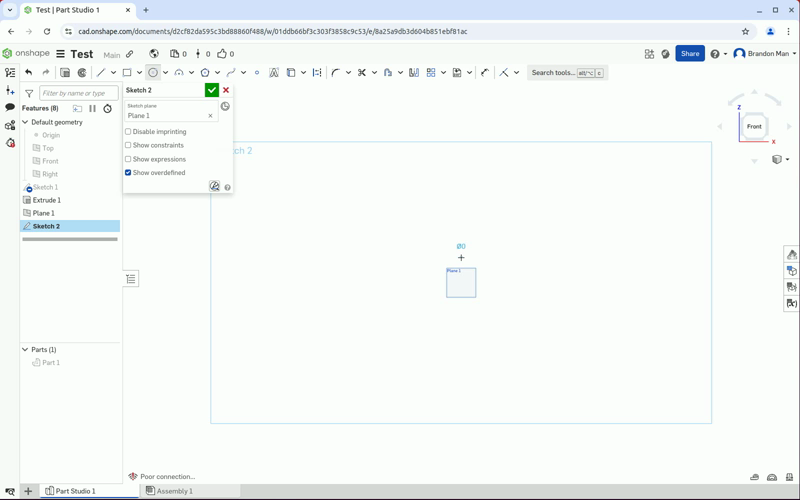
mouse_move(468, 257)
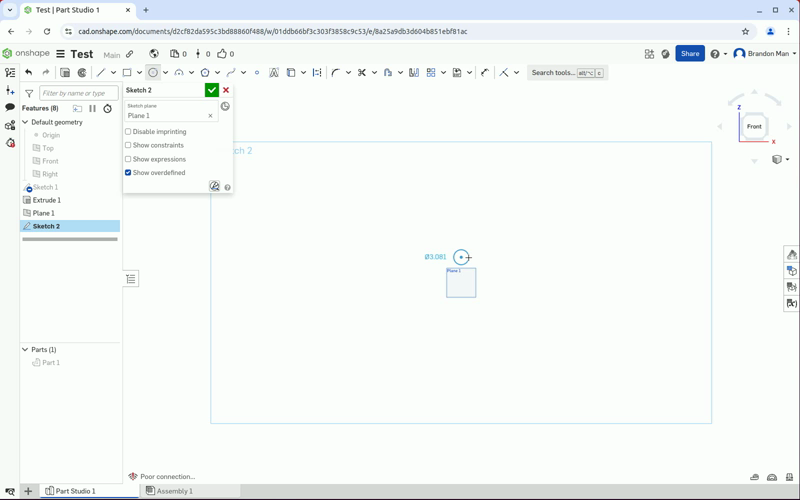
click(468, 257)
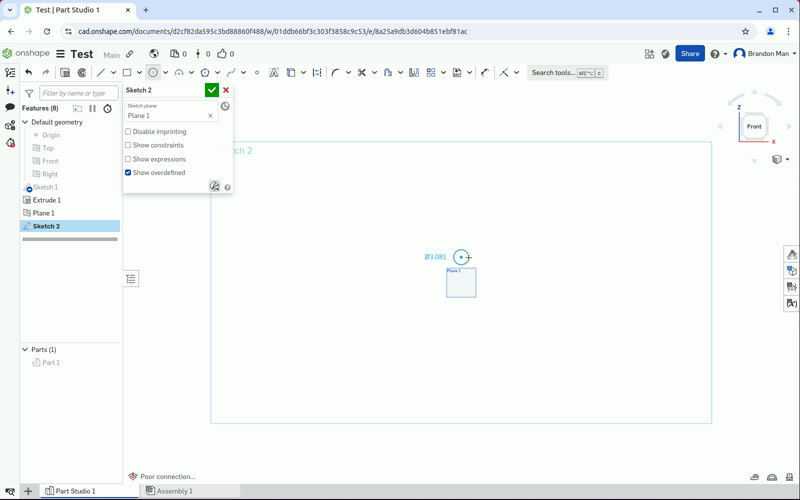
key(esc)
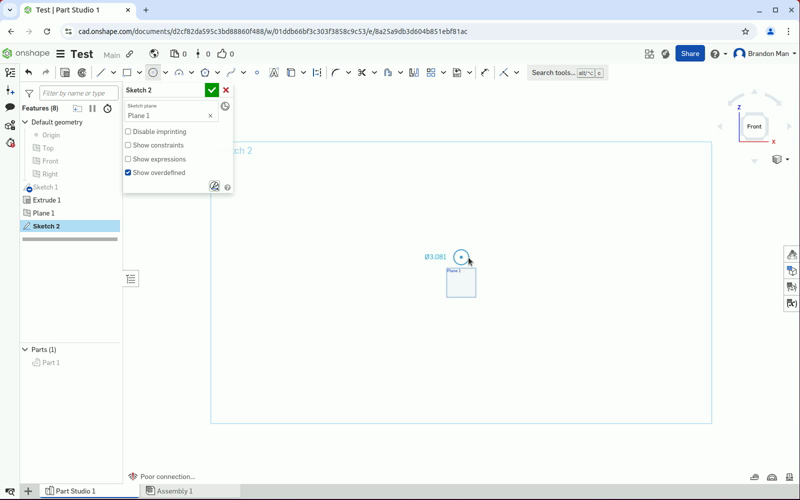
mouse_move(461, 252)
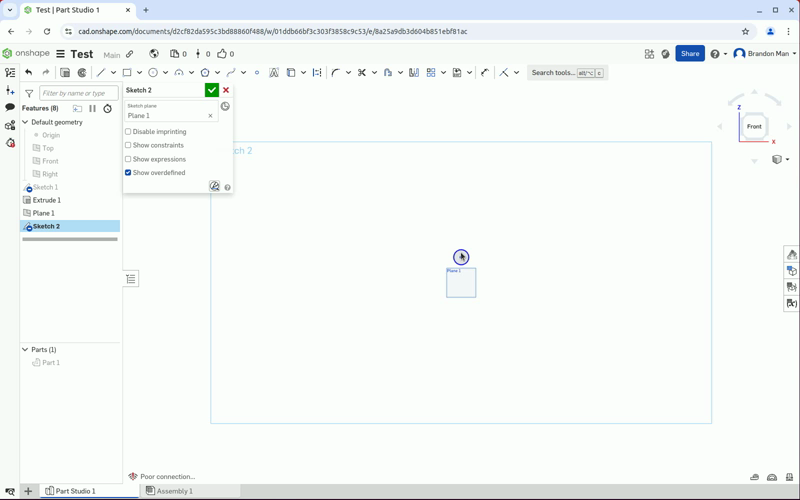
scroll(6)
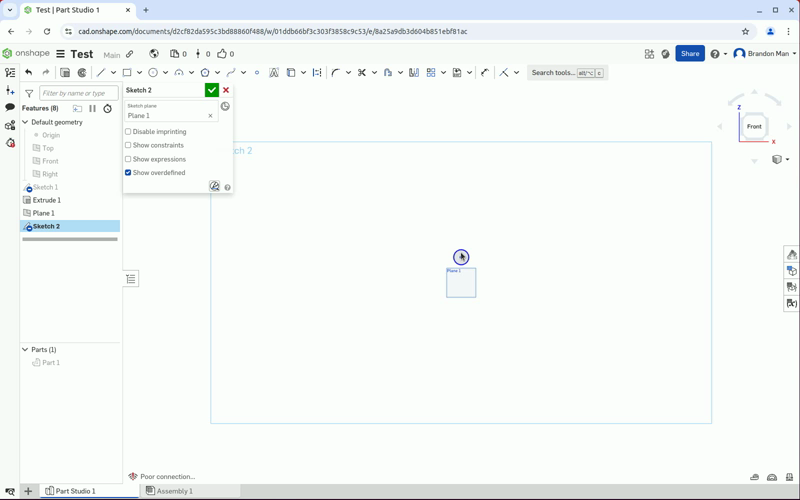
scroll(6)
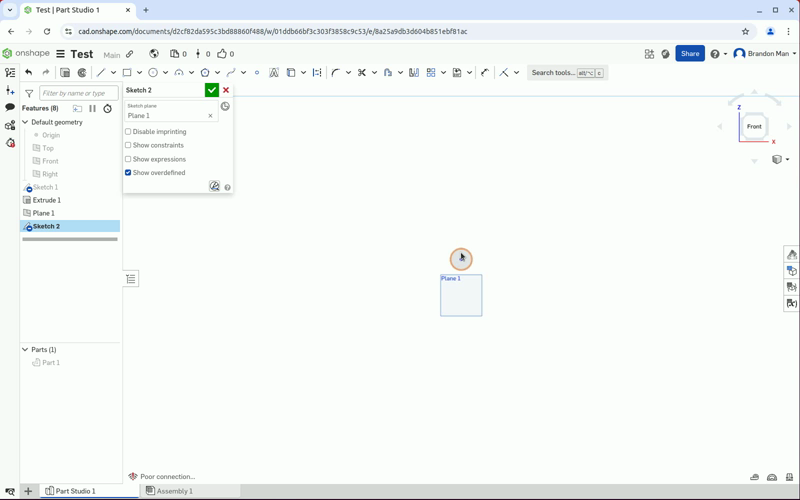
scroll(6)
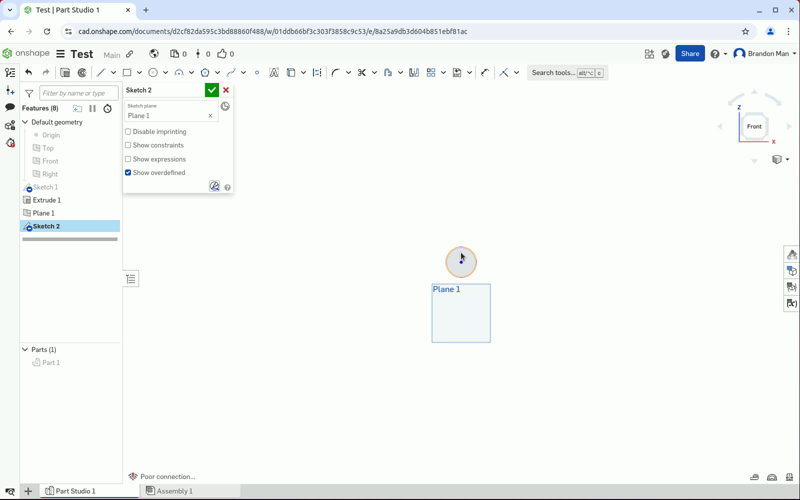
scroll(6)
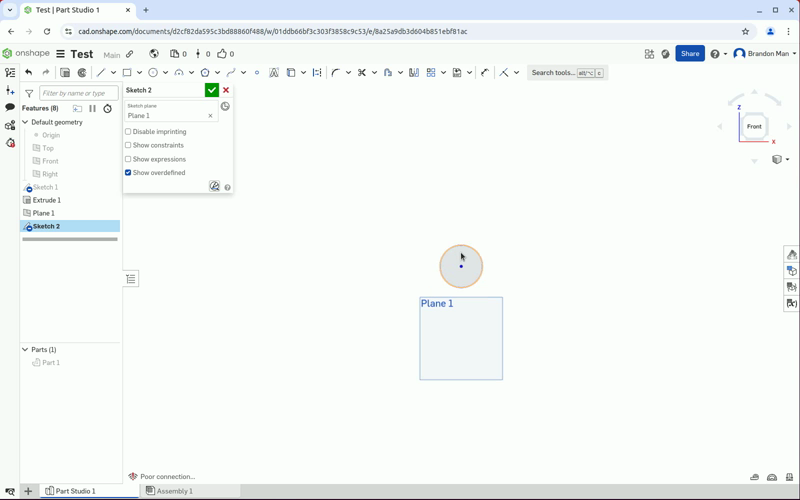
scroll(6)
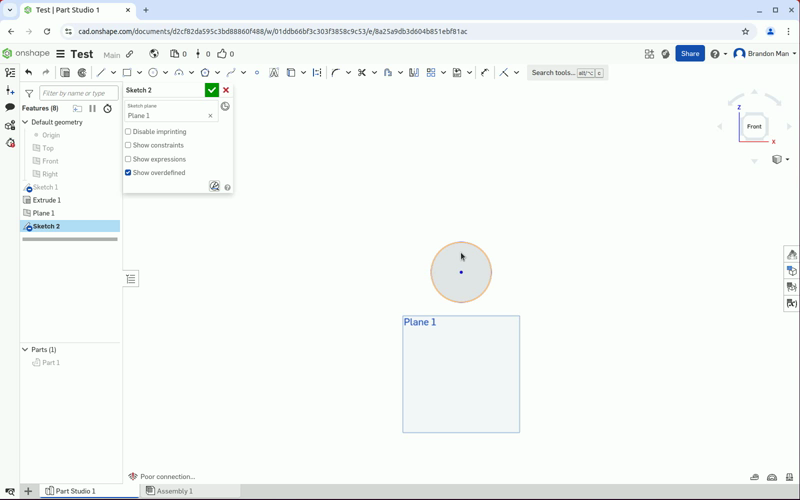
scroll(6)
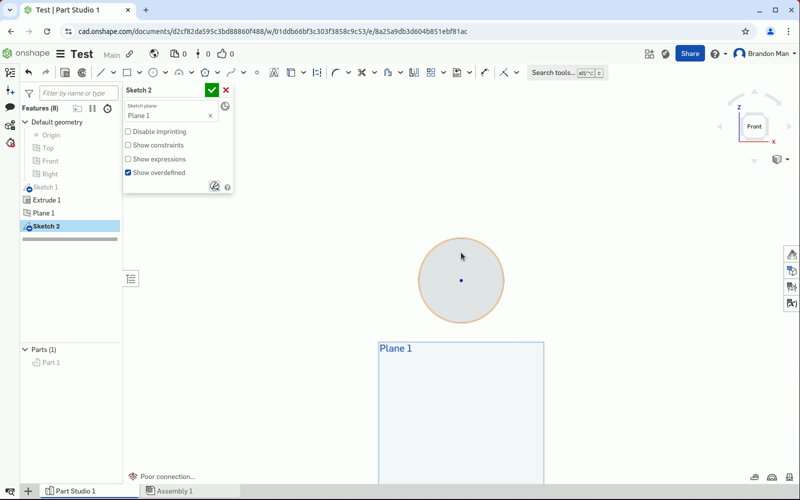
scroll(6)
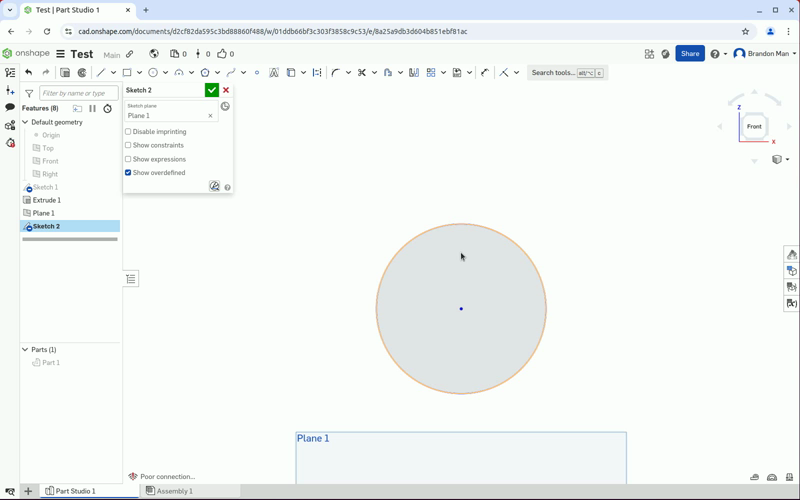
click(461, 252)
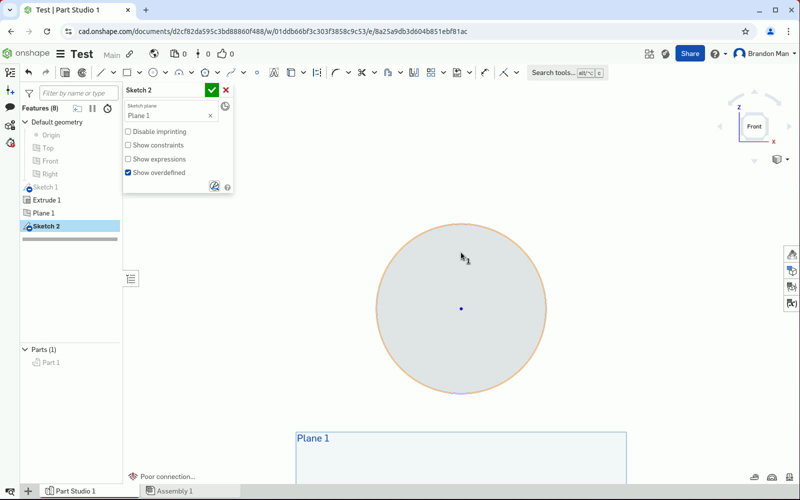
scroll(-6)
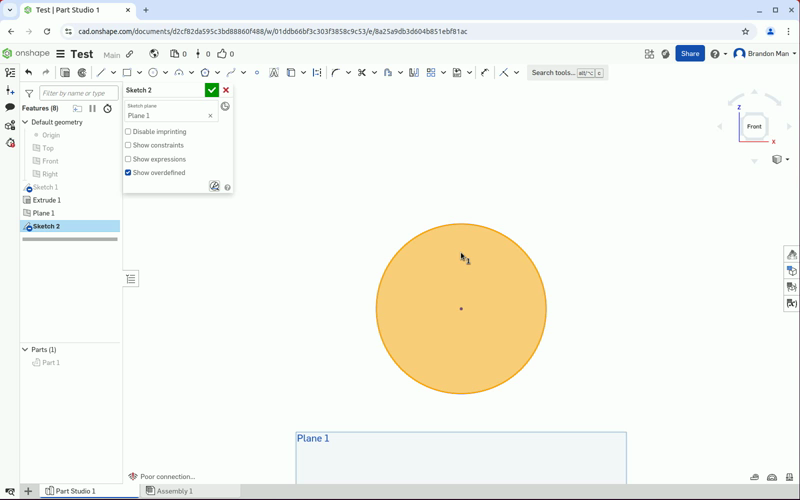
scroll(-6)
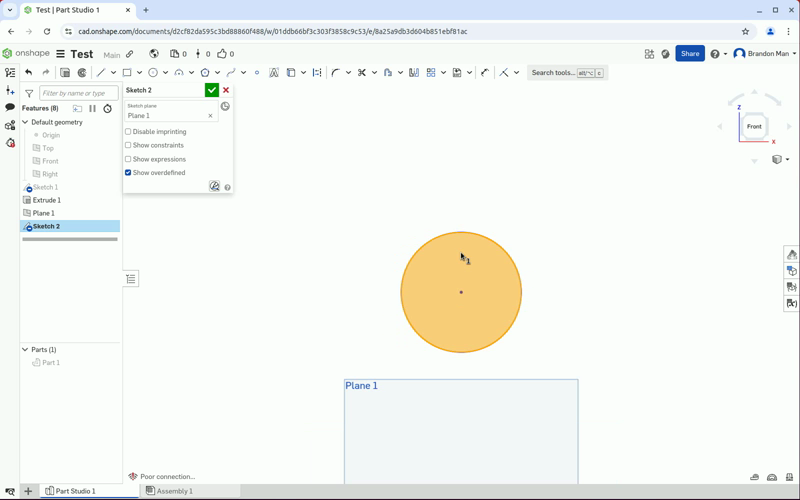
scroll(-6)
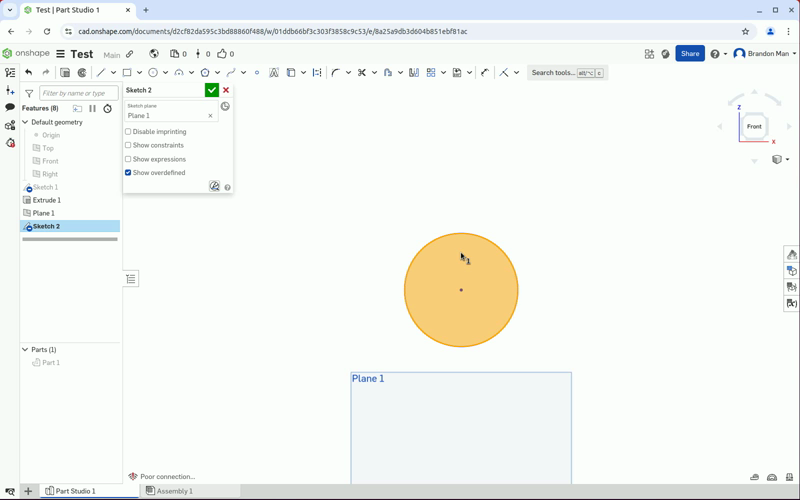
scroll(-6)
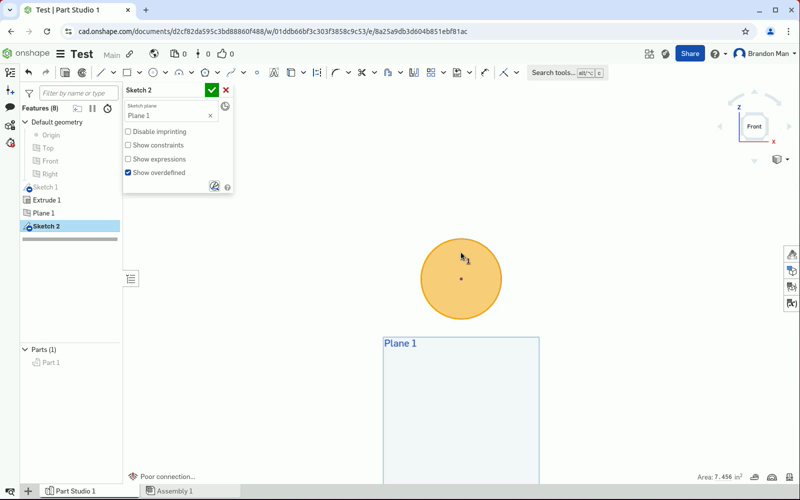
scroll(-6)
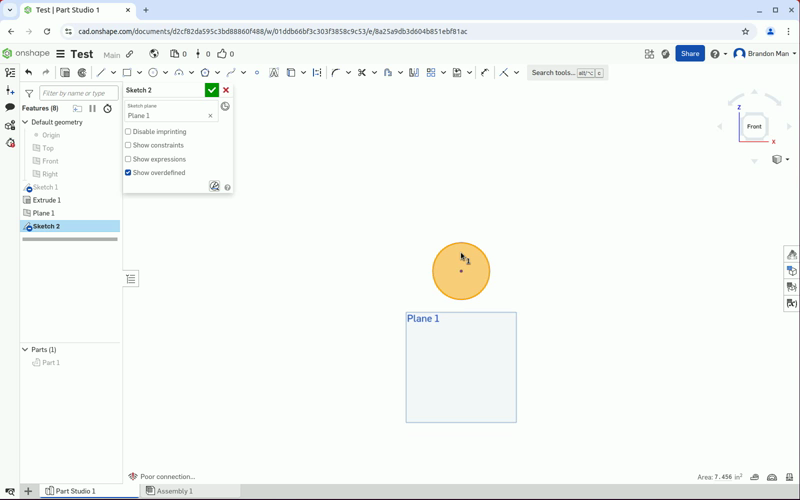
scroll(-6)
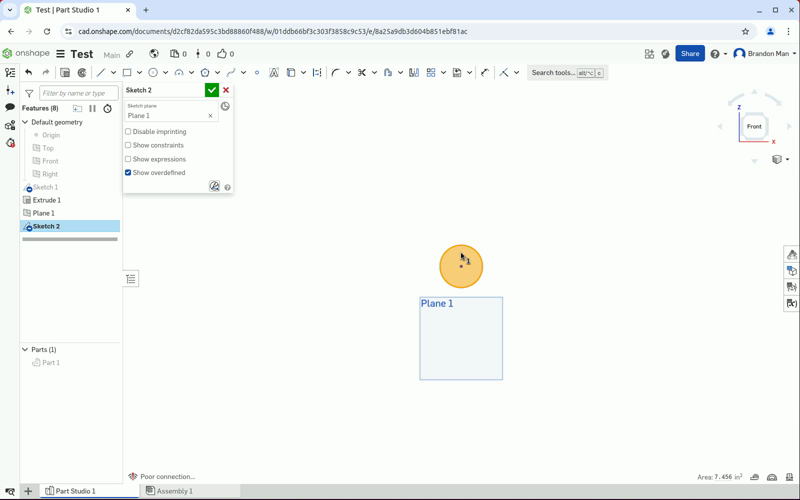
scroll(-6)
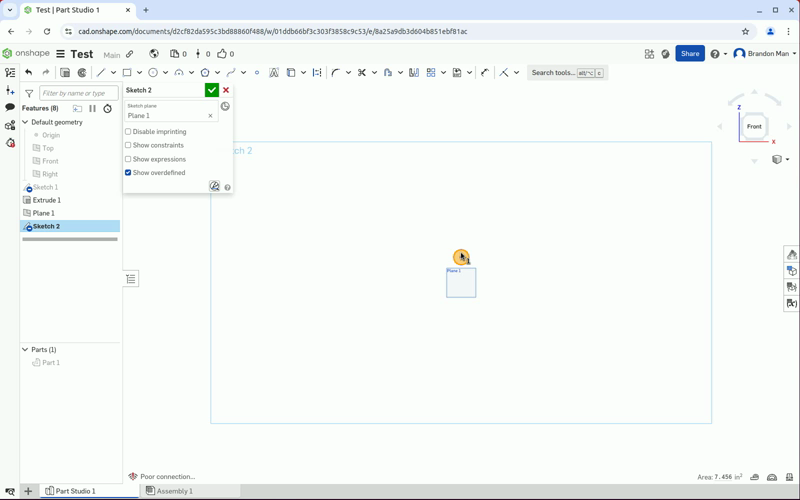
mouse_move(73, 352)
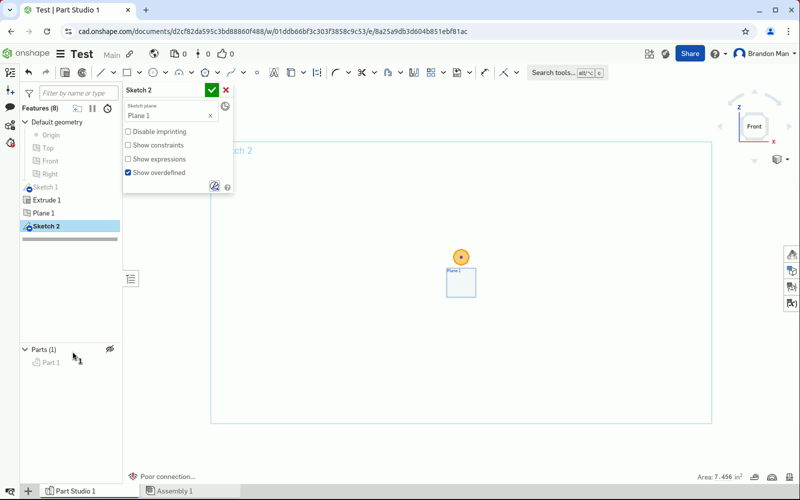
key(shift+y)
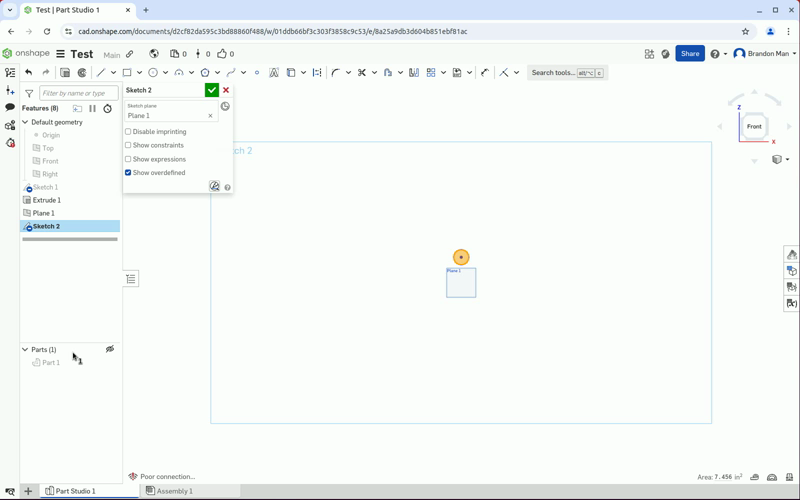
key(shift+e)
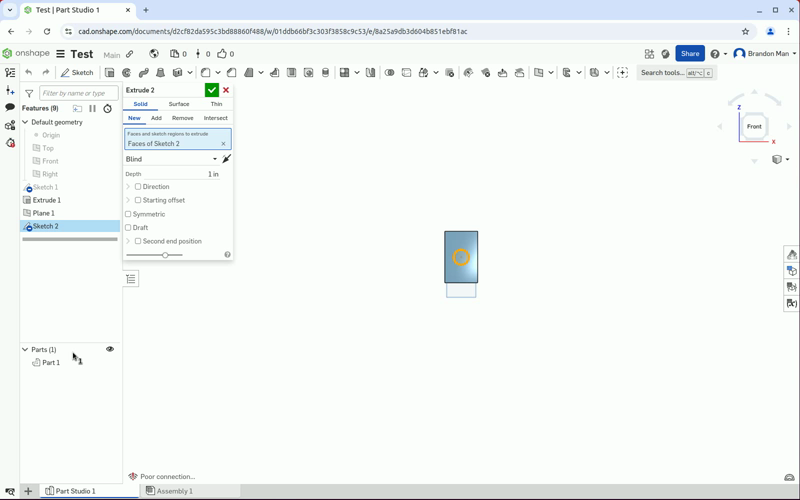
mouse_move(143, 106)
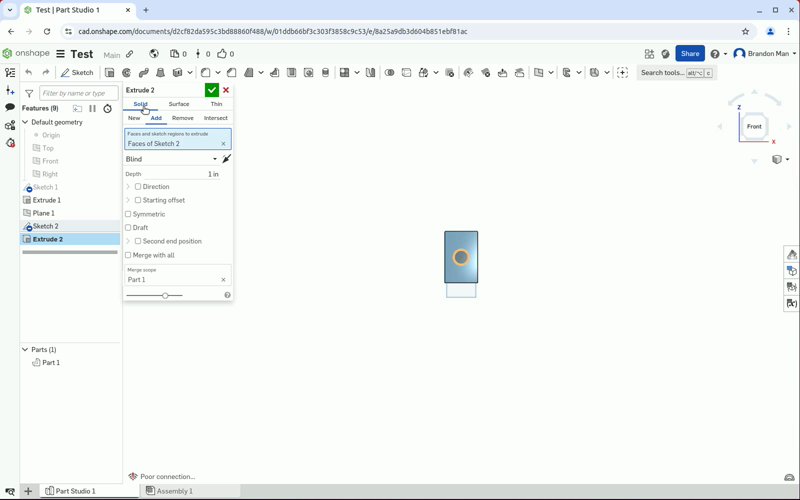
click(143, 106)
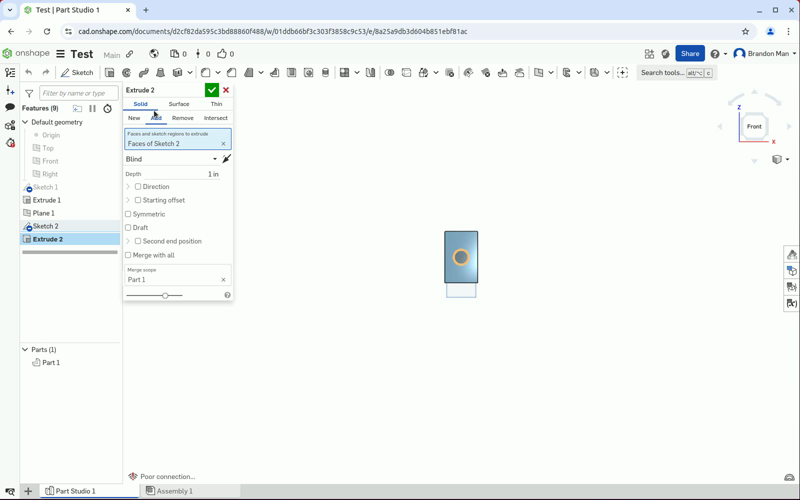
mouse_move(186, 120)
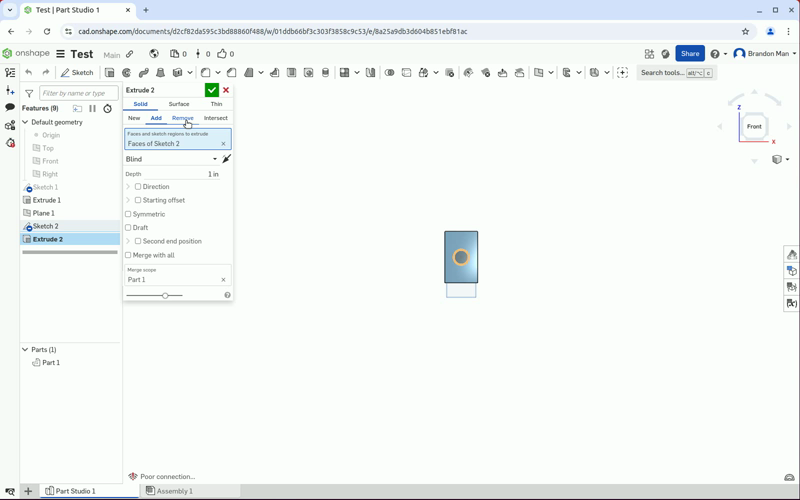
click(186, 120)
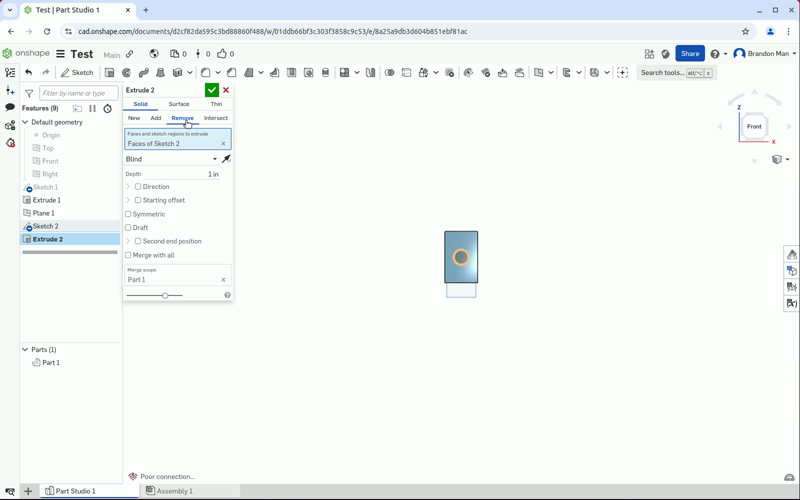
key(tab, 4)
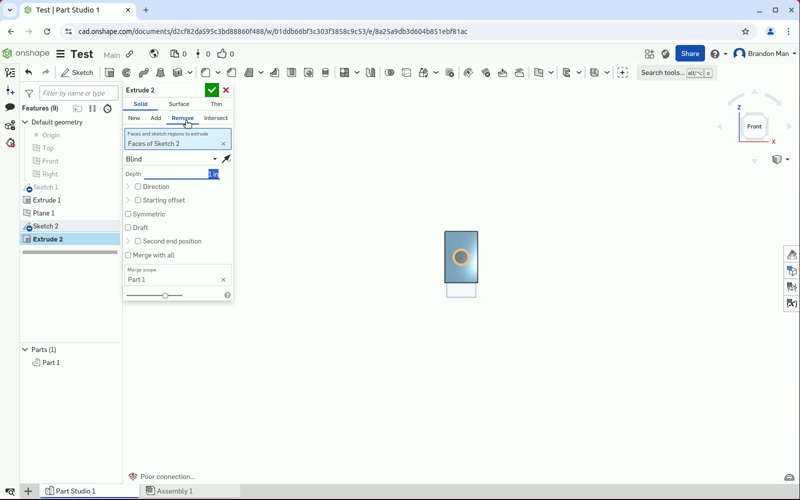
text(7.703)
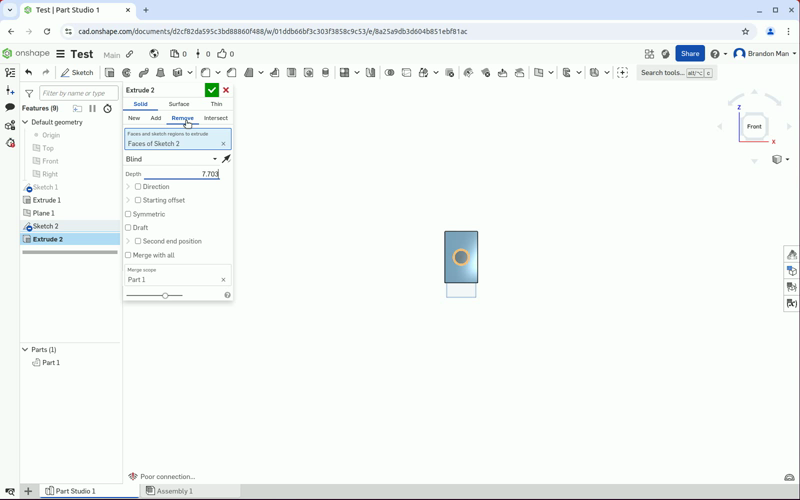
key(tab, 6)
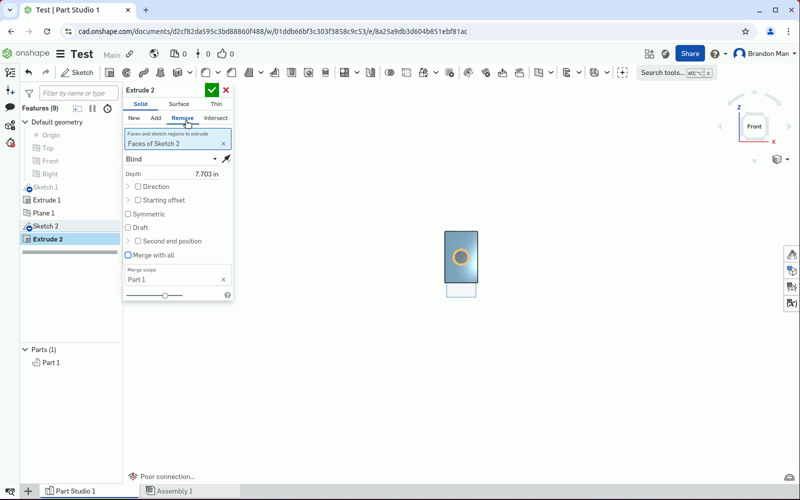
key(space)
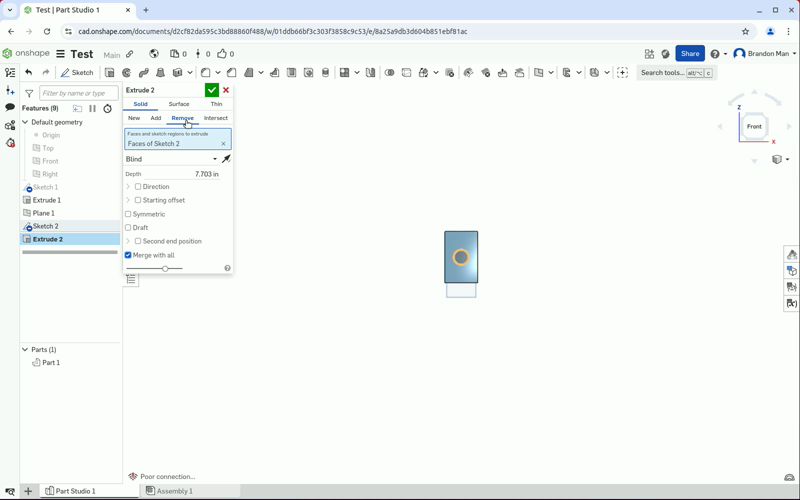
key(enter)
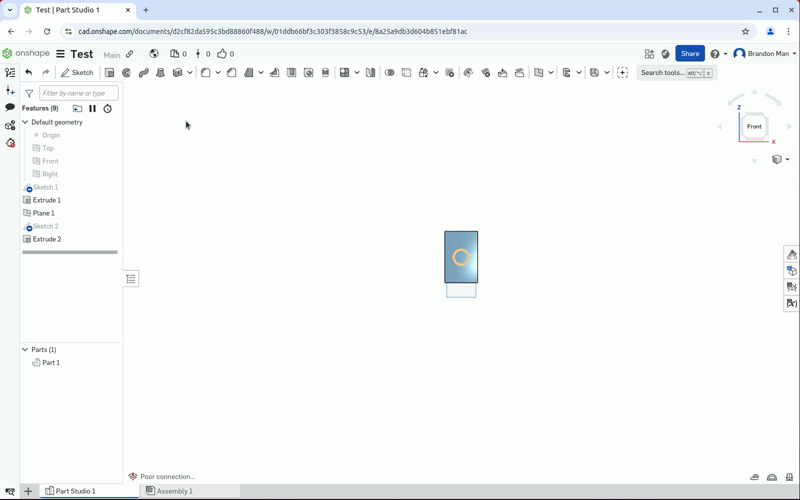
key(shift+h)
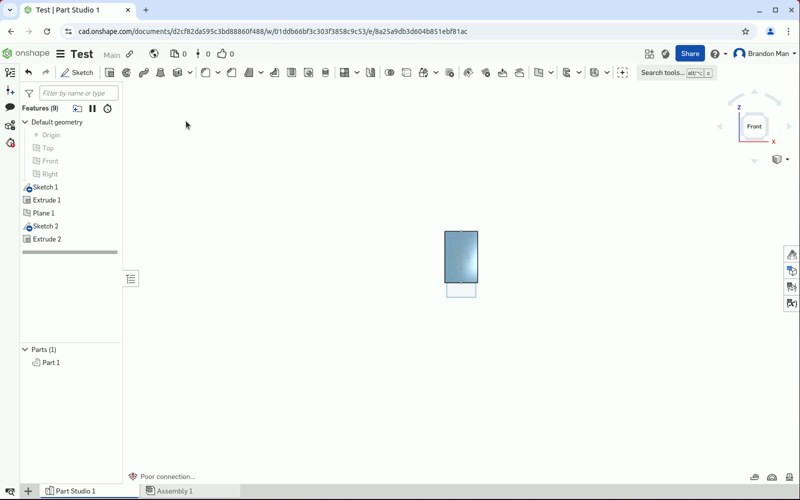
key(shift+h)
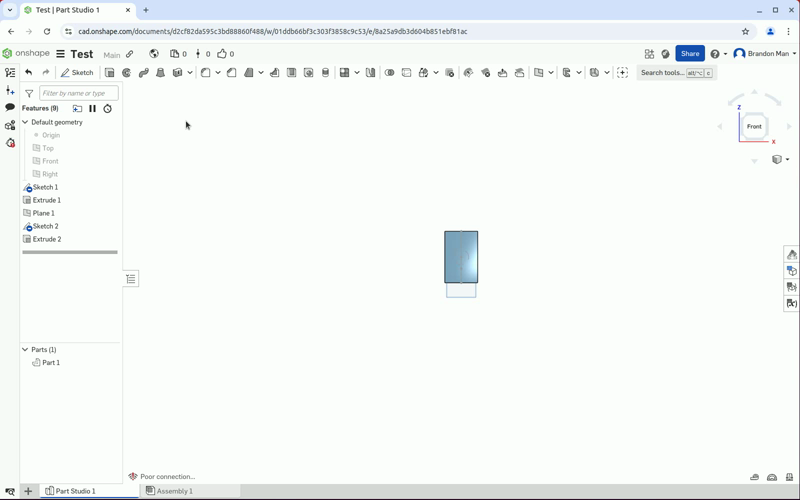
key(shift+7)
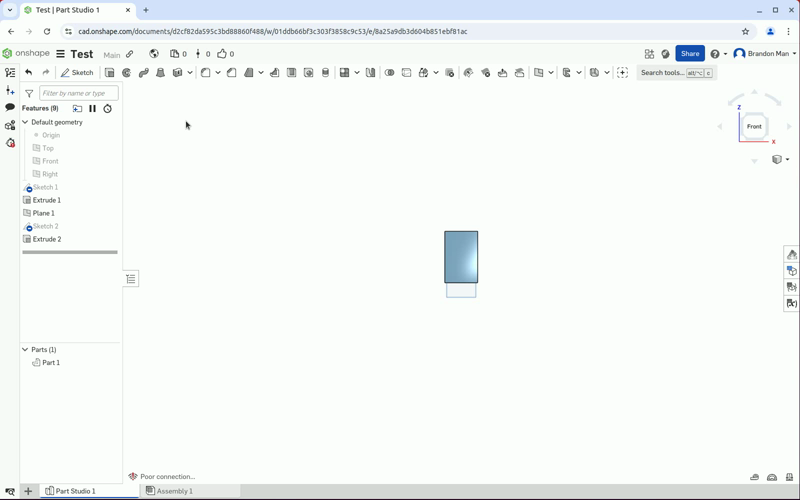
key(left, 2)
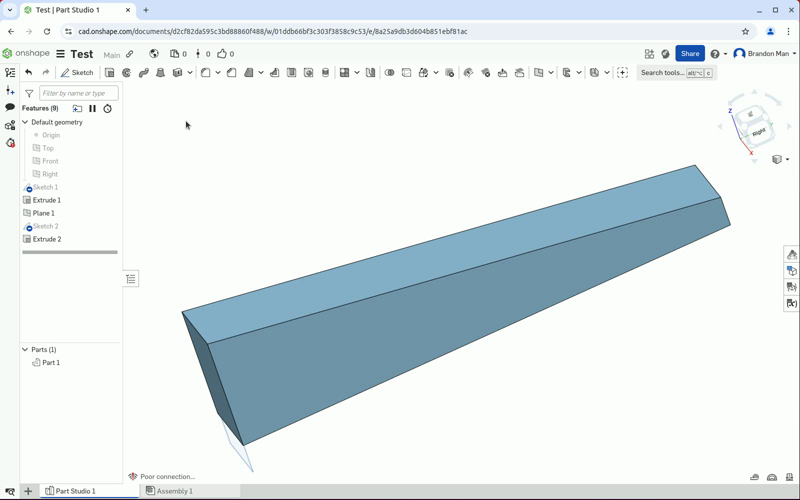
key(down, 2)
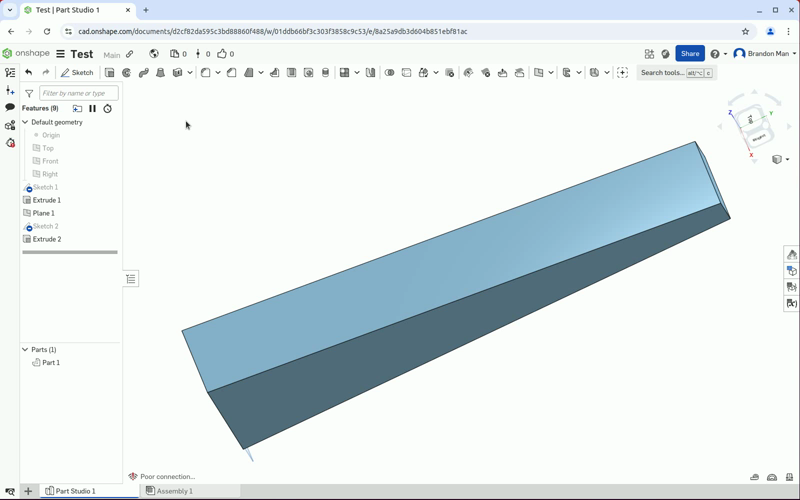
key(up, 2)
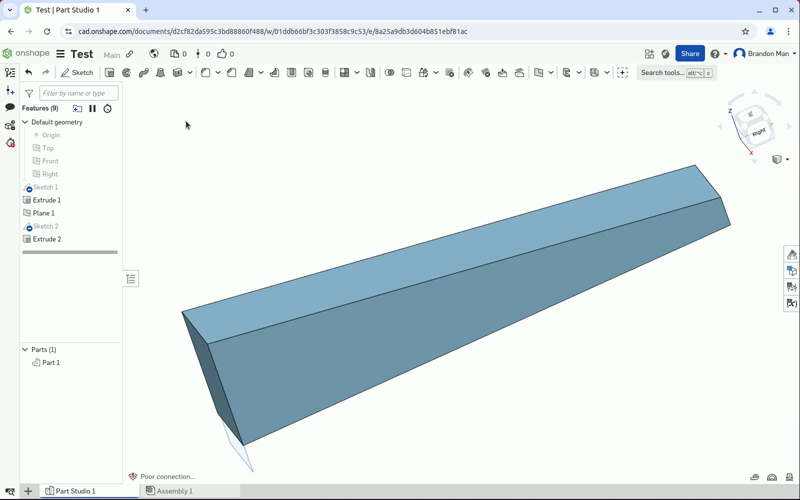
key(right, 2)
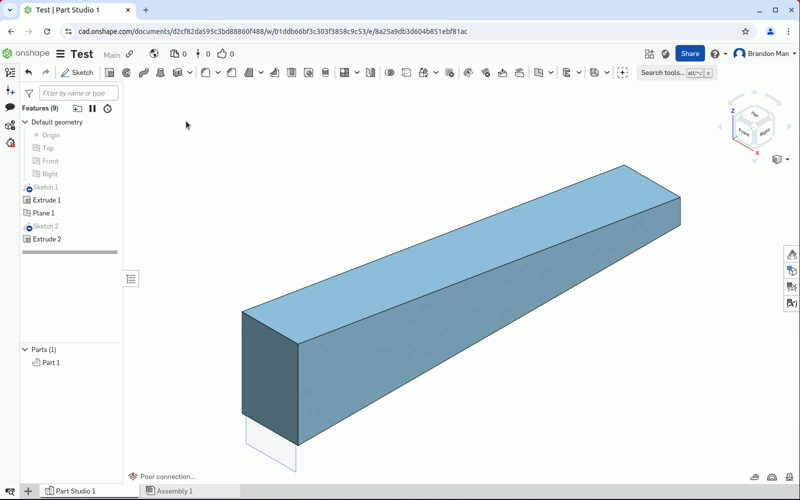
mouse_move(73, 189)
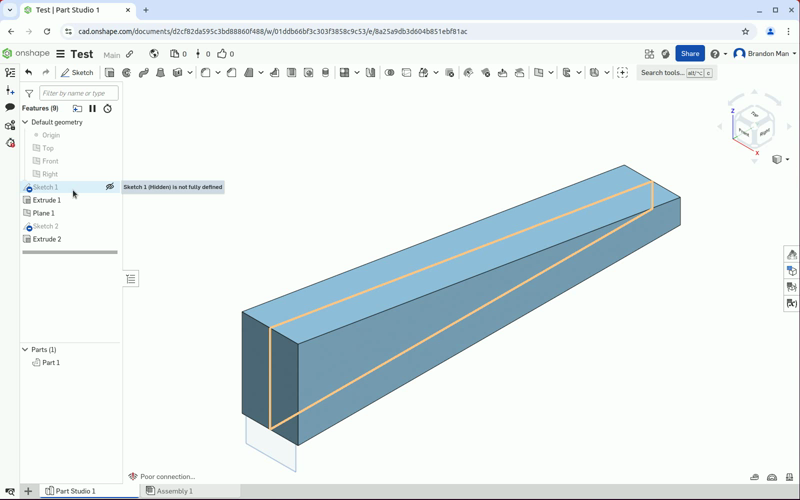
click(73, 189)